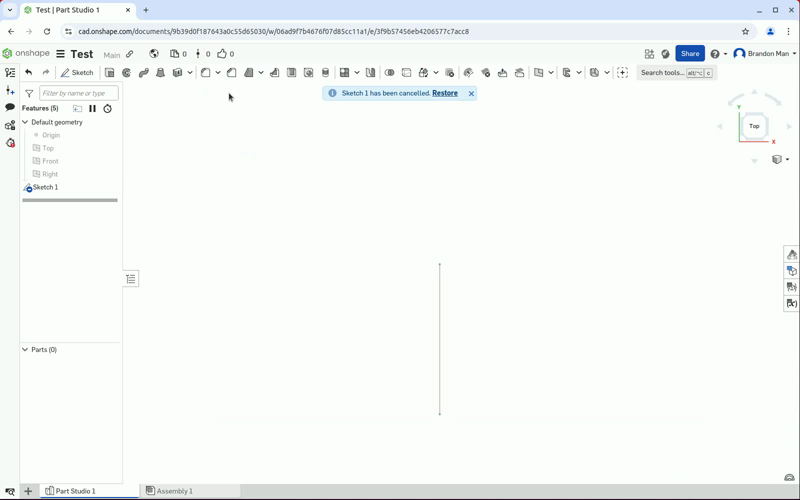
key(shift+h)
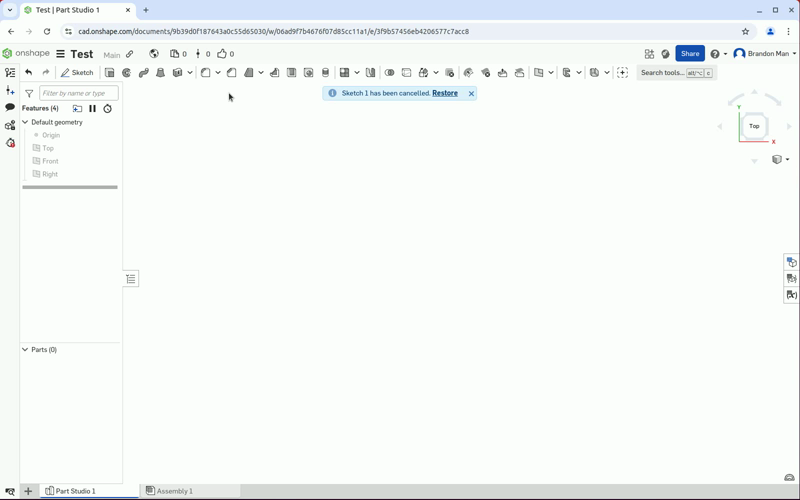
mouse_move(73, 352)
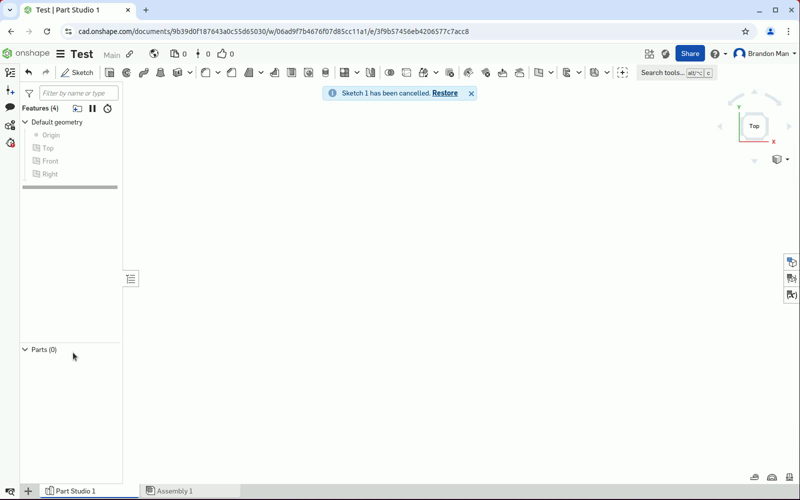
key(y)
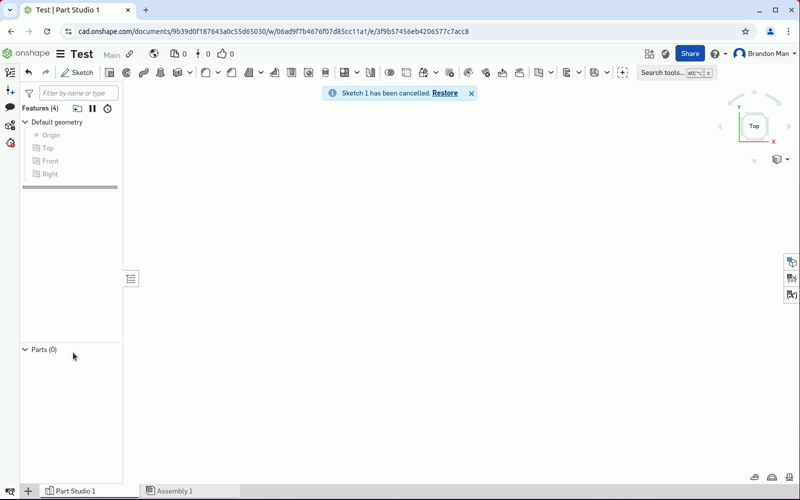
key(shift+p)
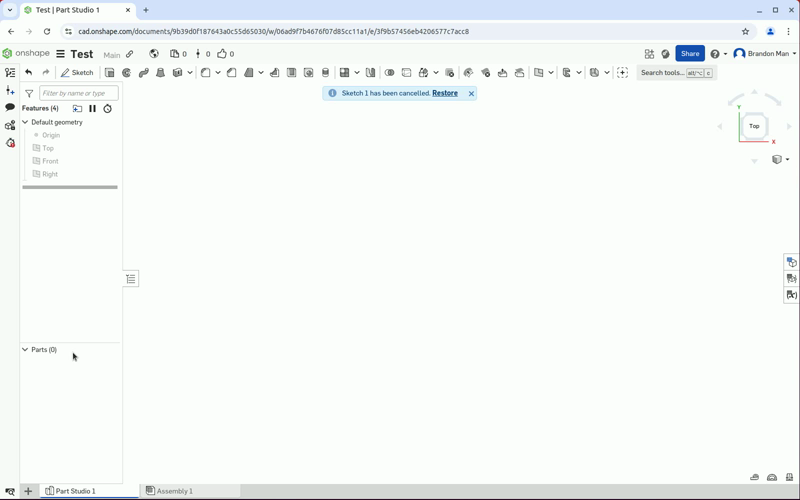
key(space)
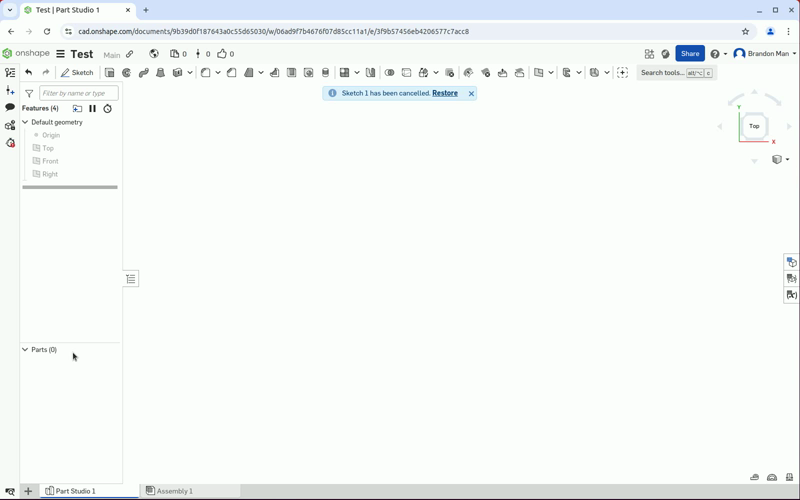
key_down(shift)
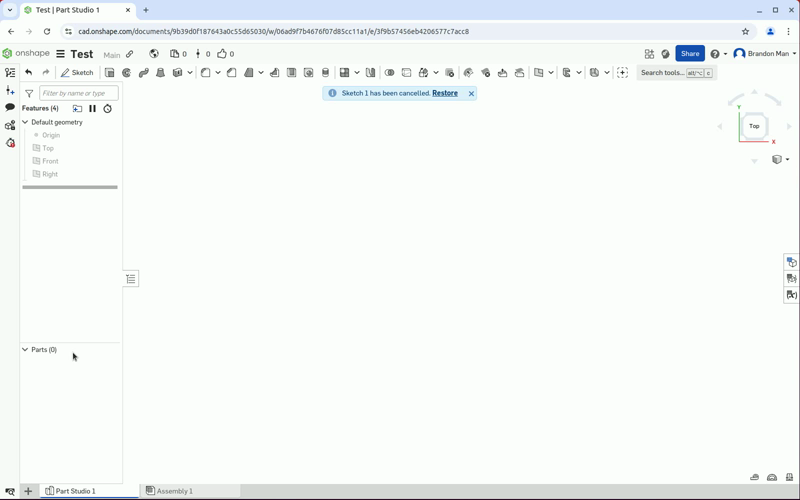
key(up)
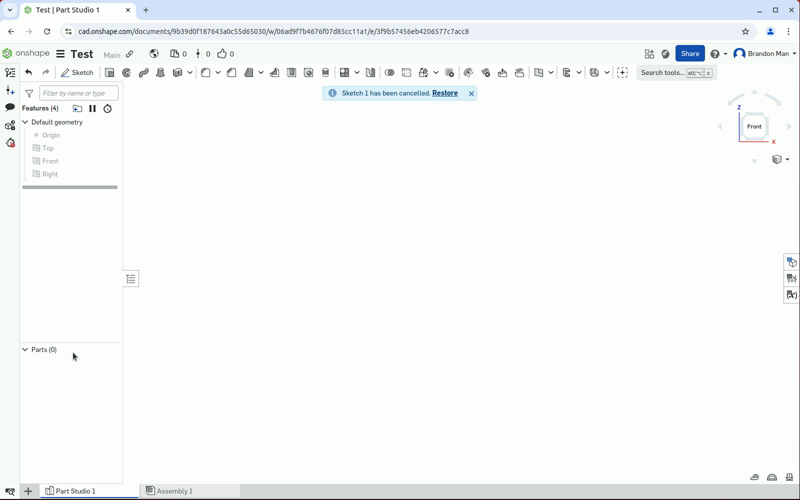
key_up(shift)
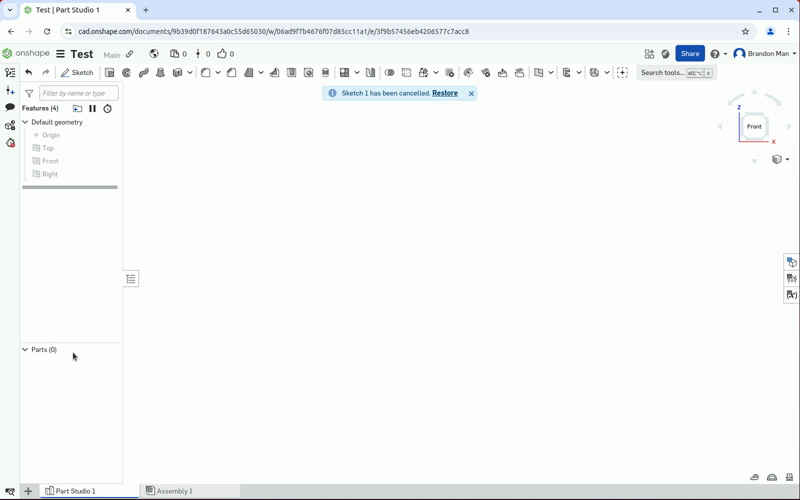
mouse_move(73, 352)
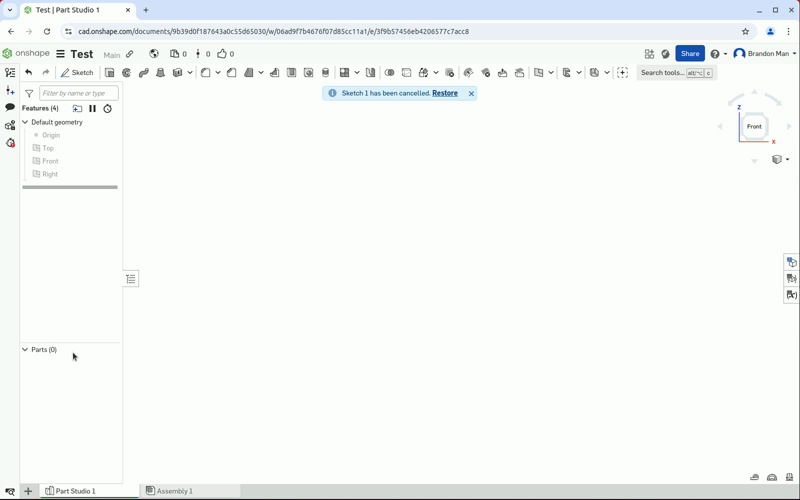
key(shift+y)
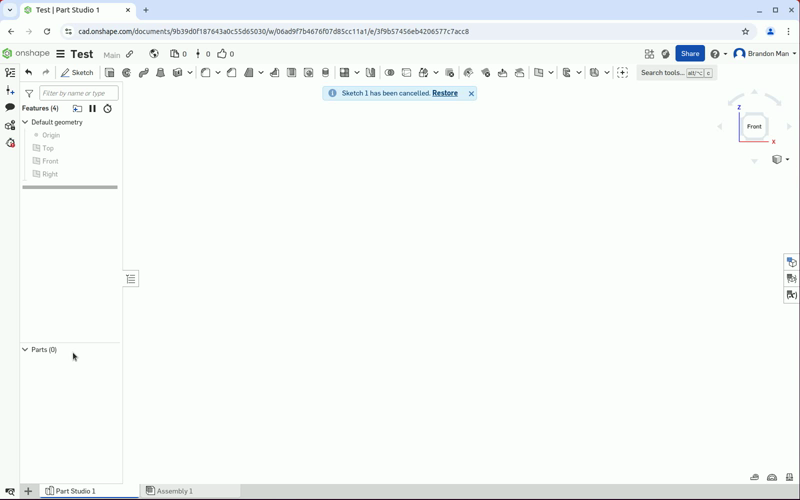
key(shift+s)
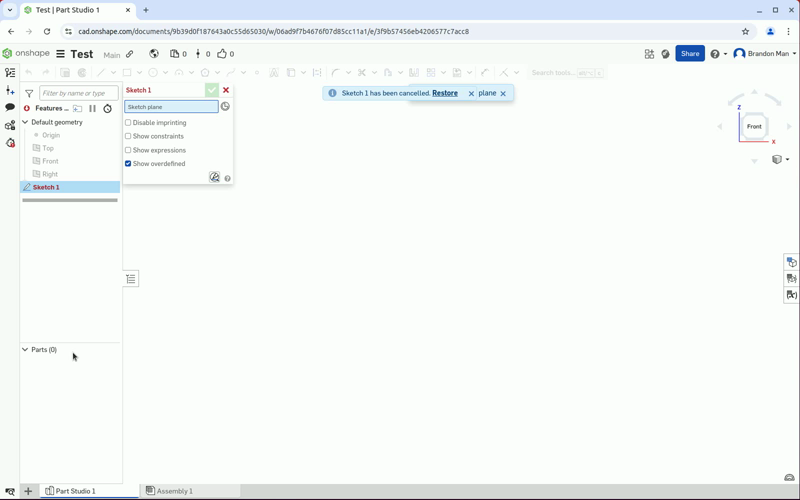
mouse_move(73, 163)
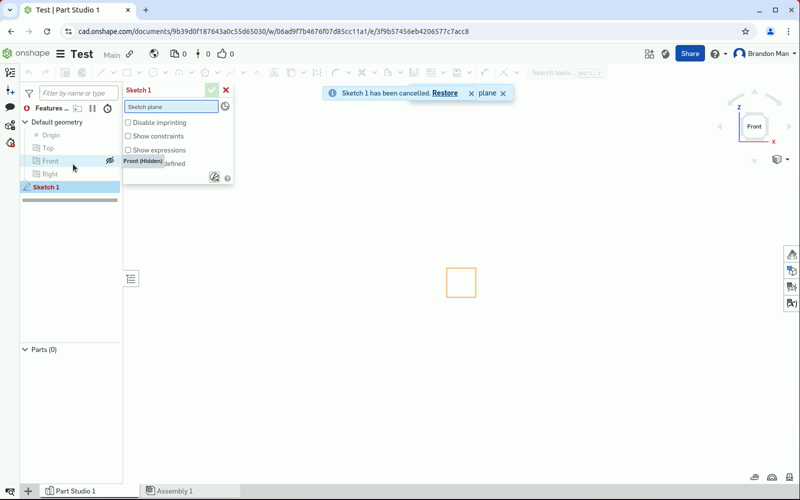
click(73, 163)
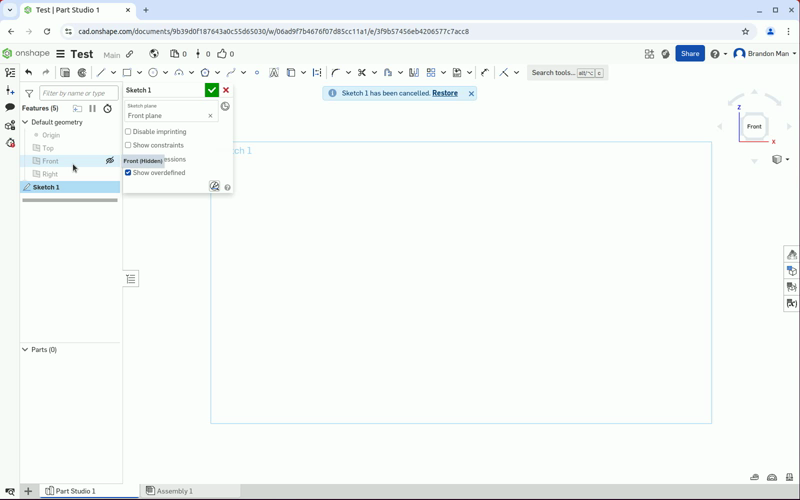
mouse_move(73, 352)
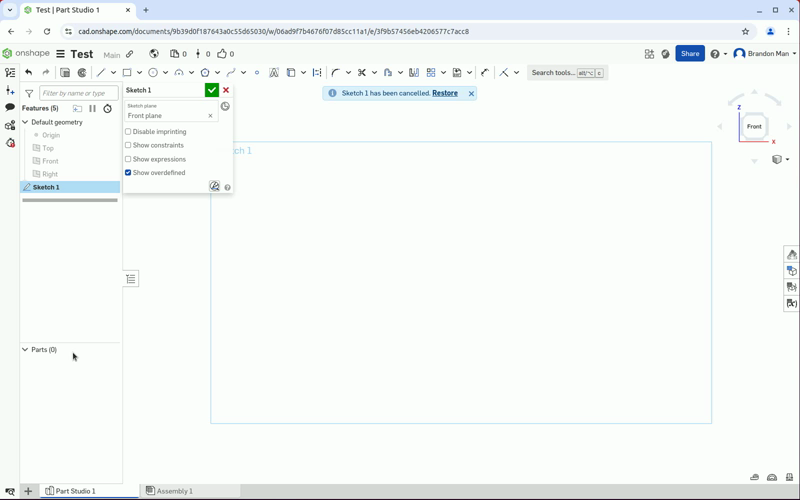
key(y)
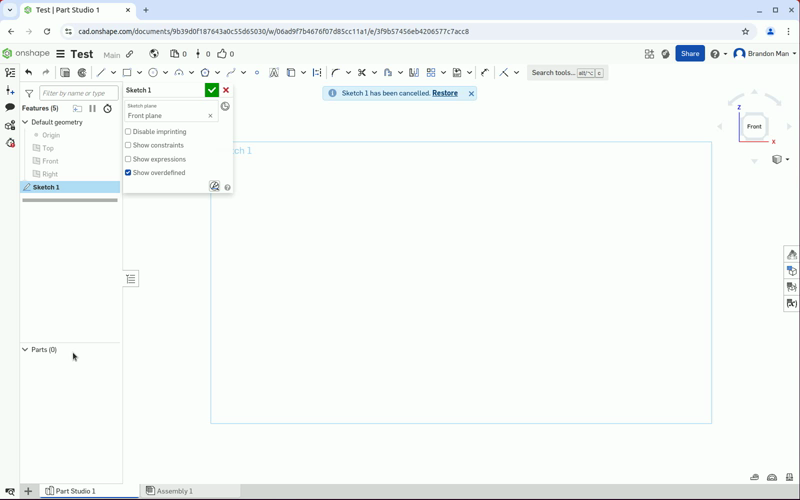
key(c)
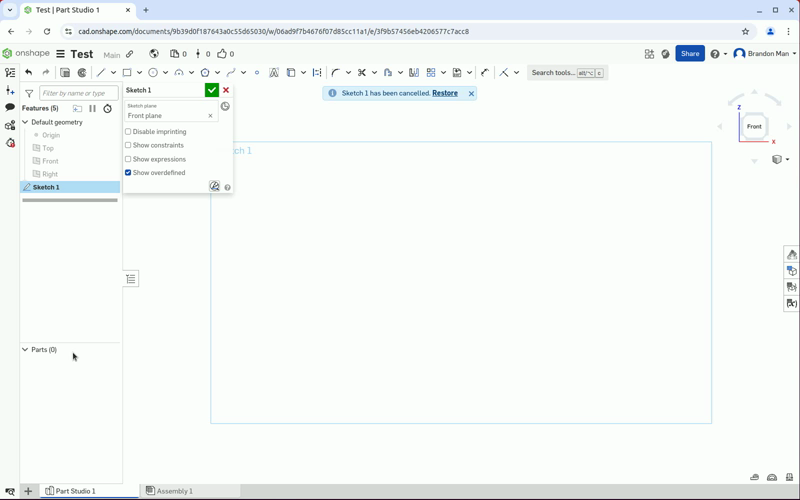
key_down(shift)
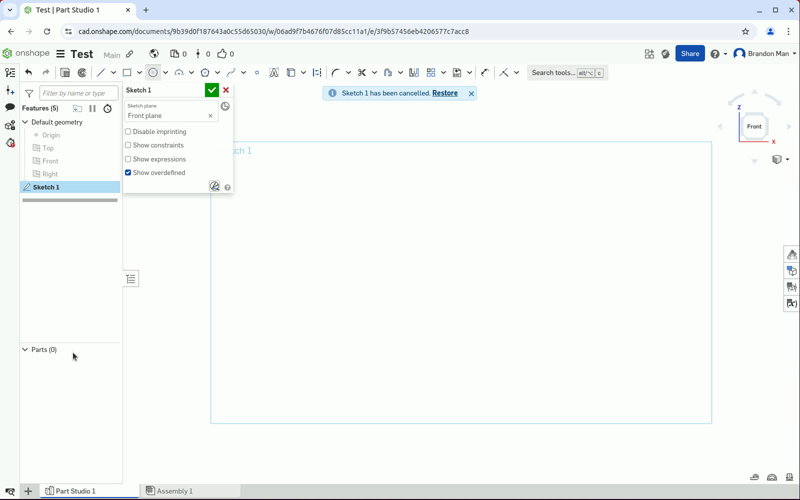
mouse_move(460, 282)
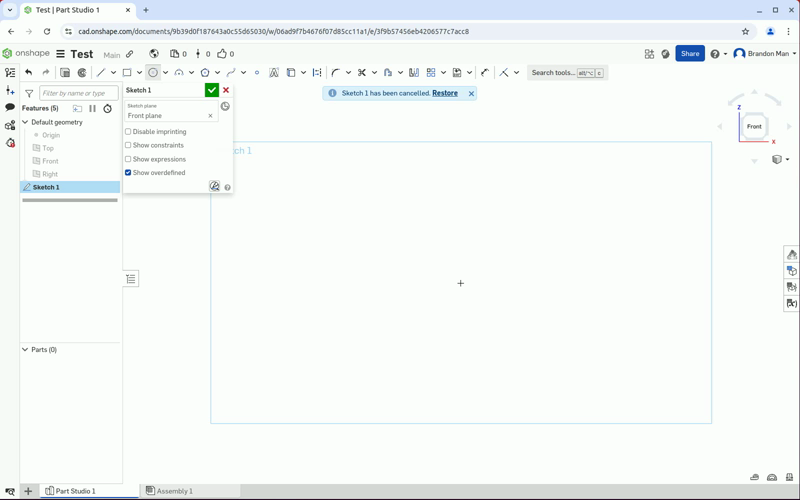
click(460, 282)
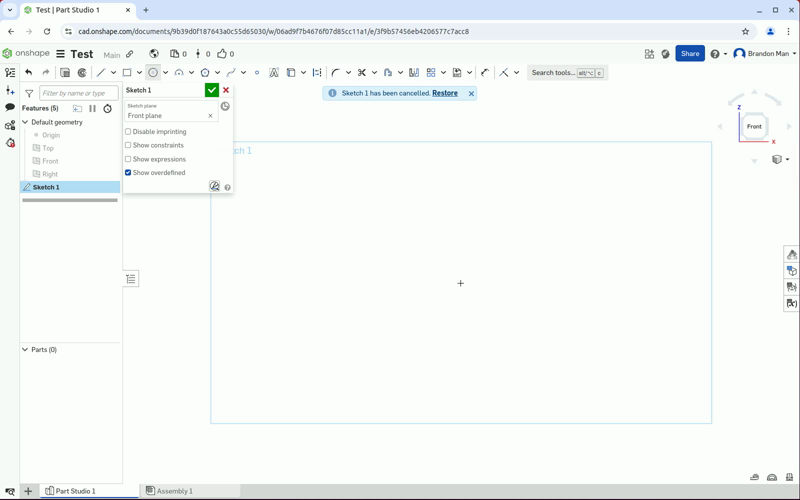
key_up(shift)
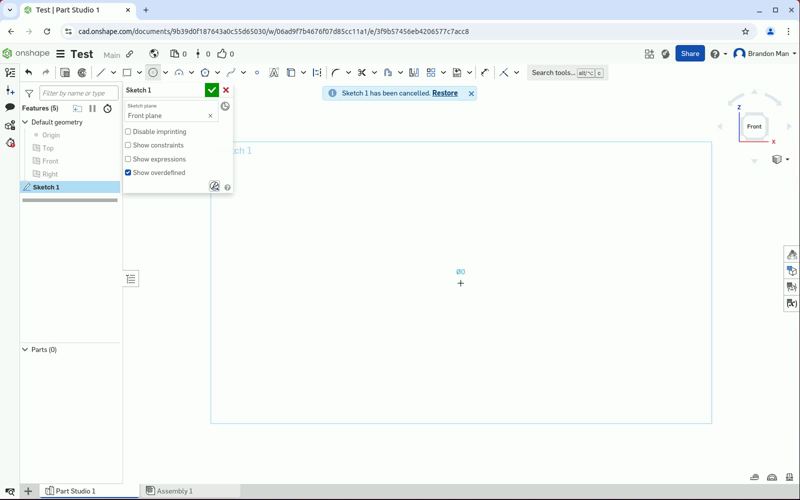
mouse_move(505, 282)
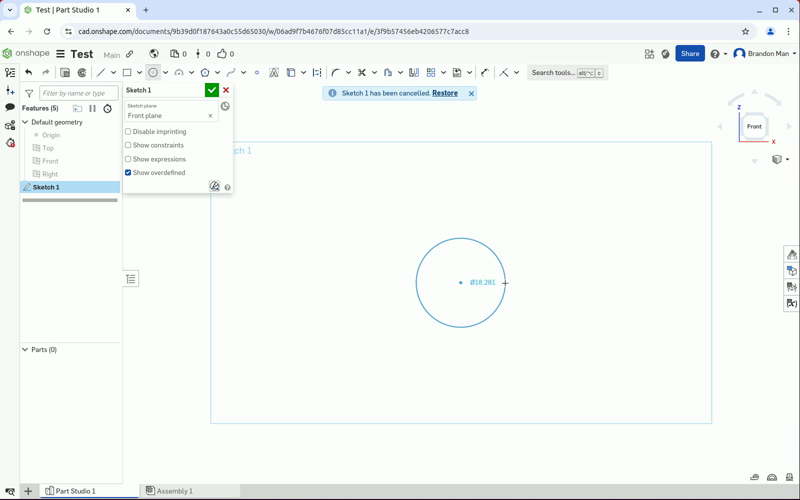
click(505, 282)
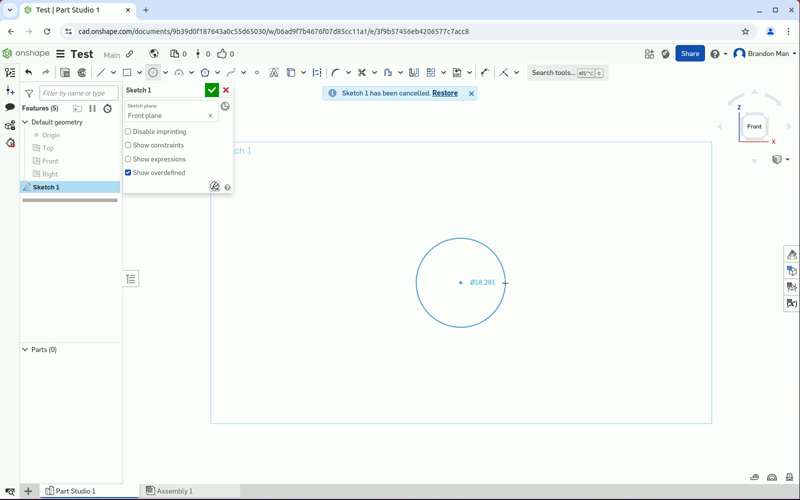
key(esc)
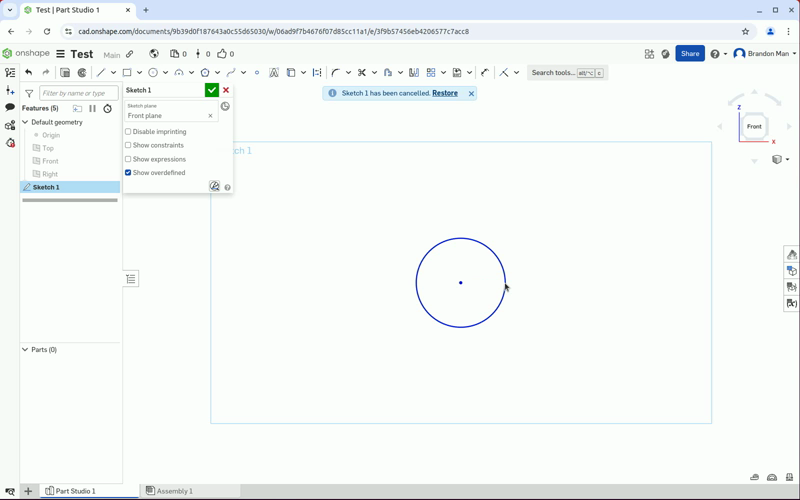
key(c)
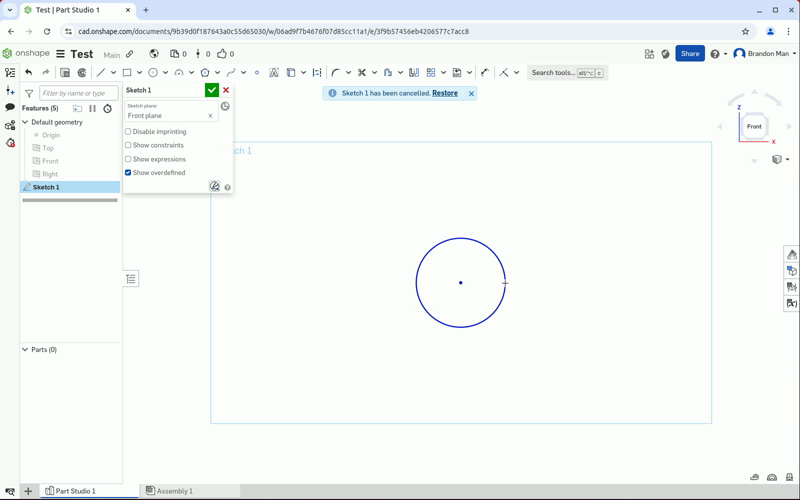
key_down(shift)
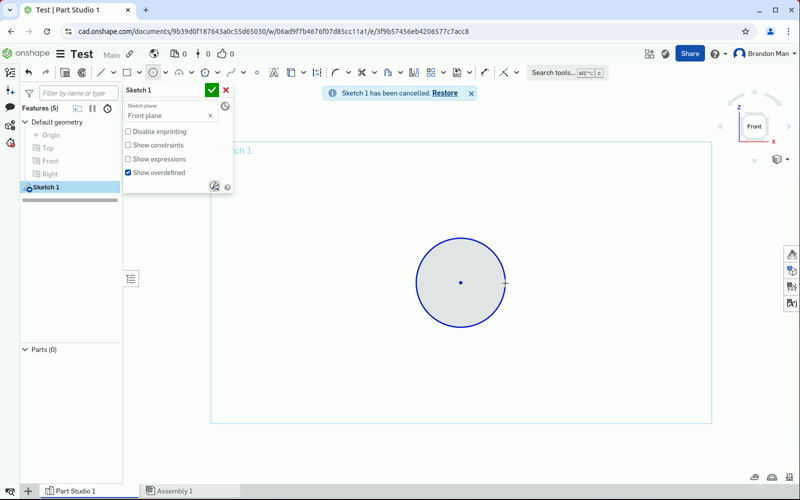
mouse_move(460, 282)
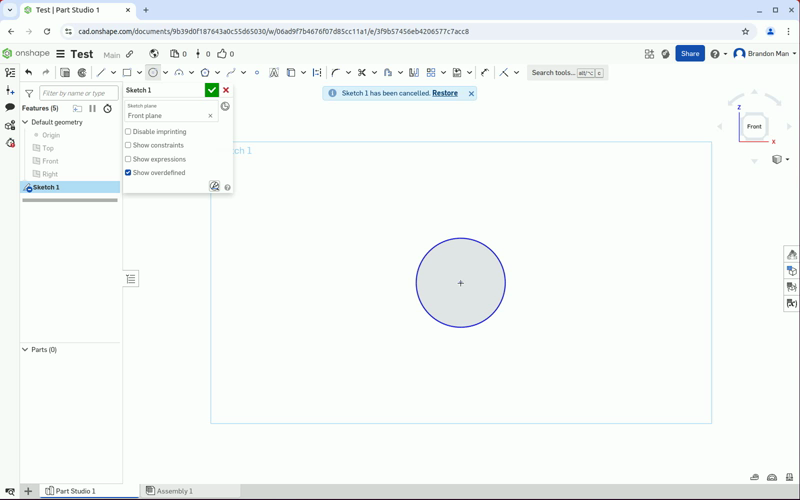
click(460, 282)
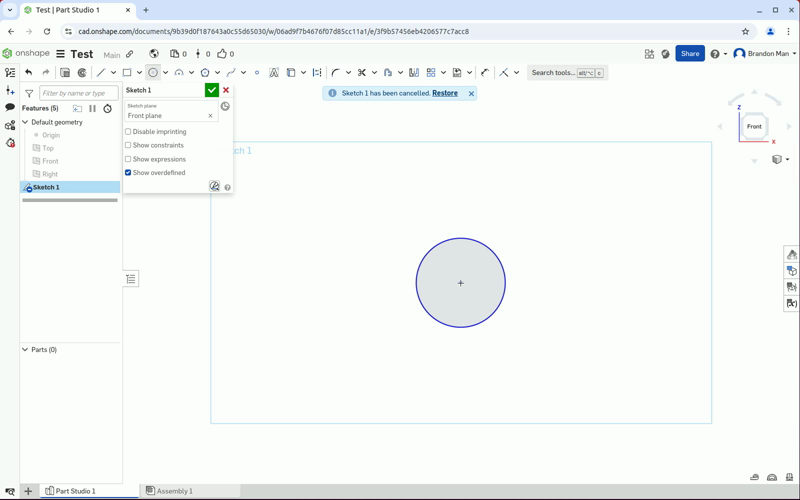
key_up(shift)
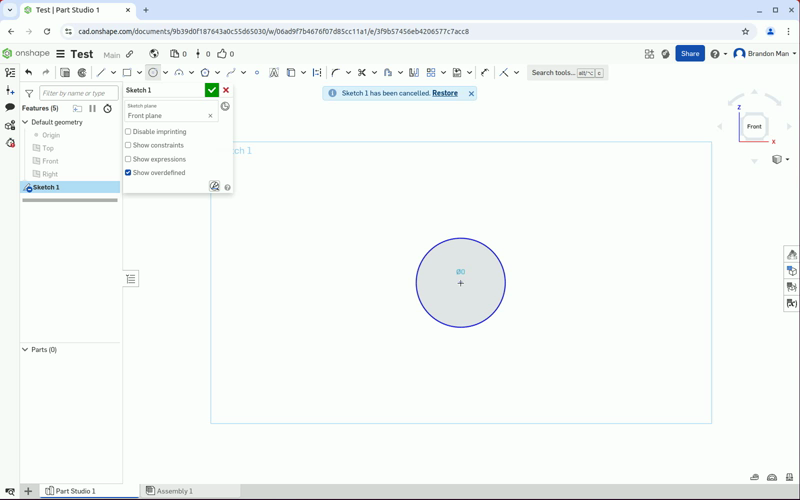
mouse_move(478, 282)
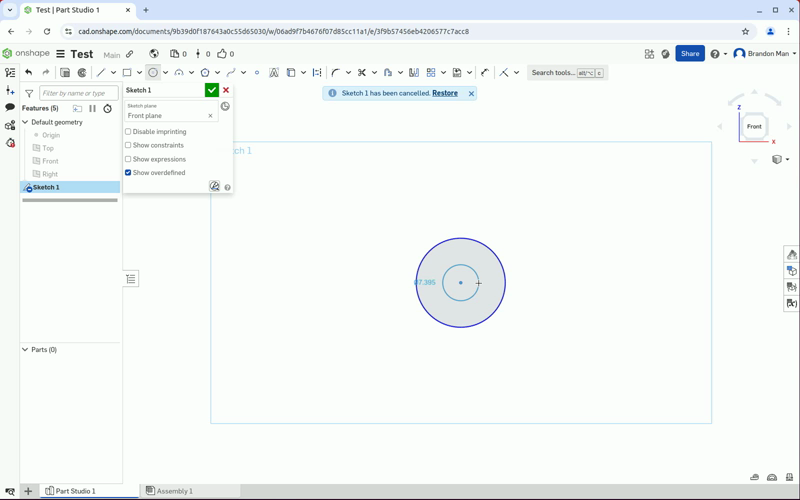
click(478, 282)
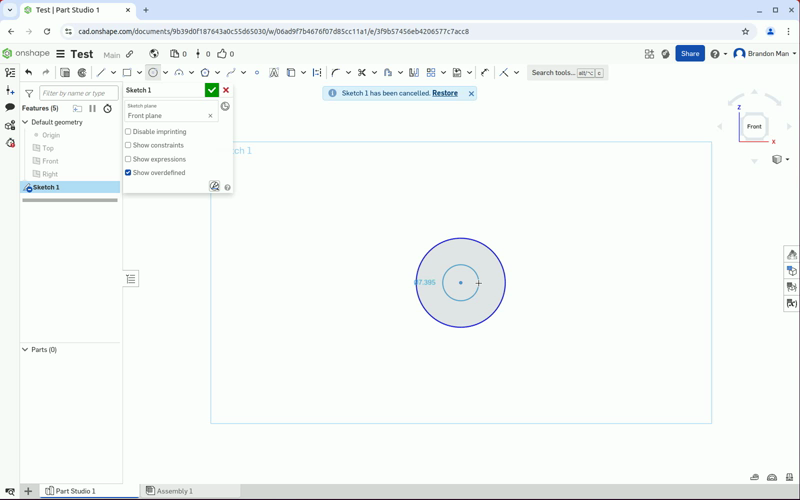
key(esc)
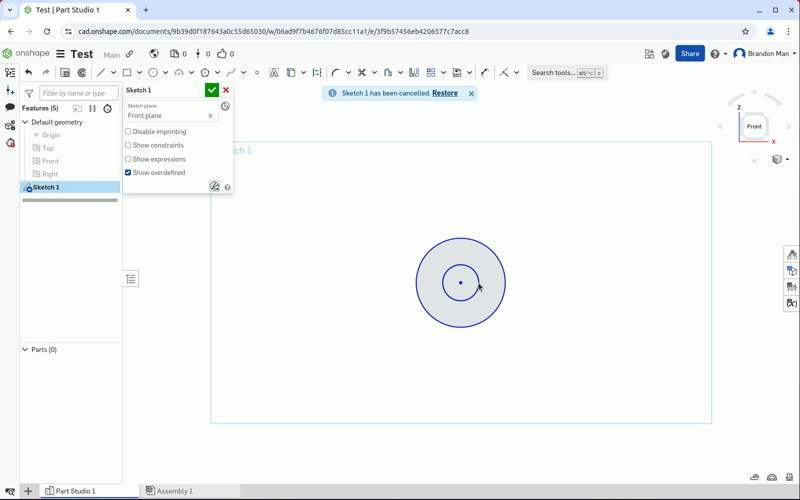
mouse_move(450, 317)
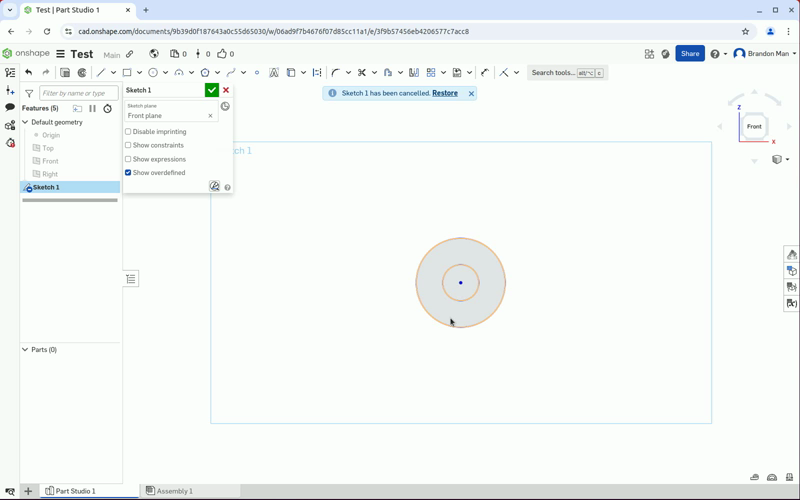
click(450, 317)
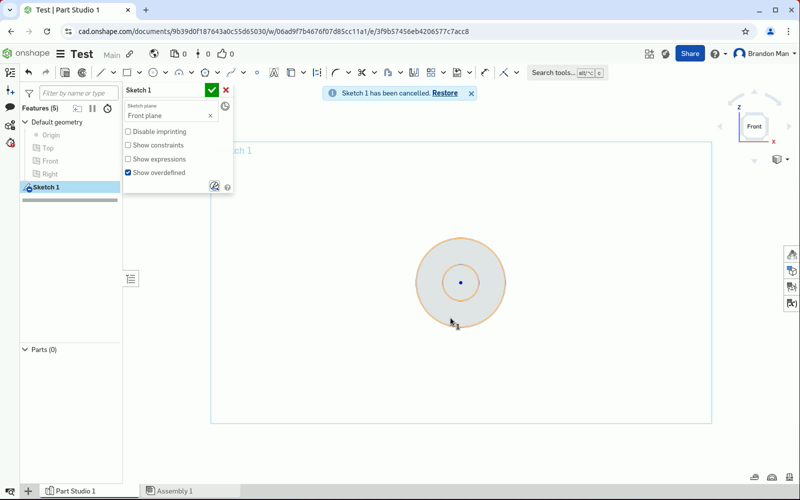
mouse_move(73, 352)
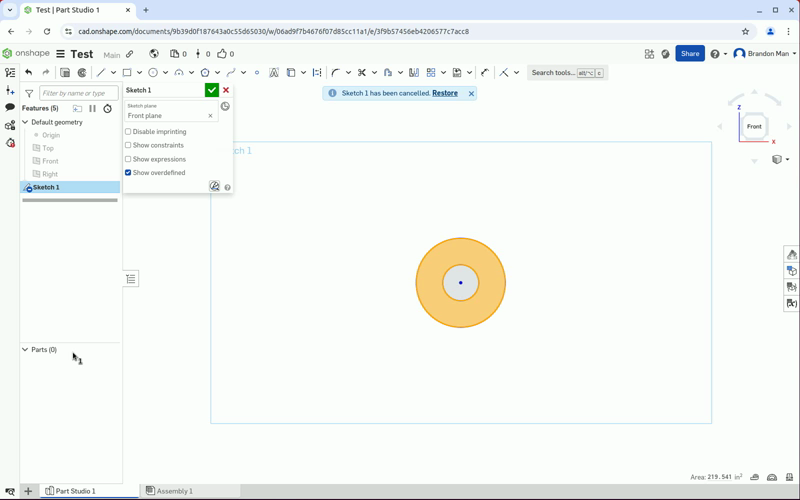
key(shift+y)
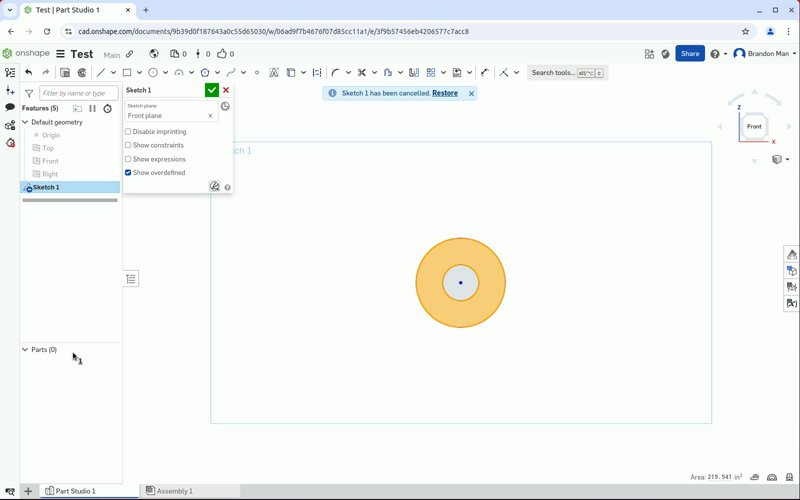
key(shift+e)
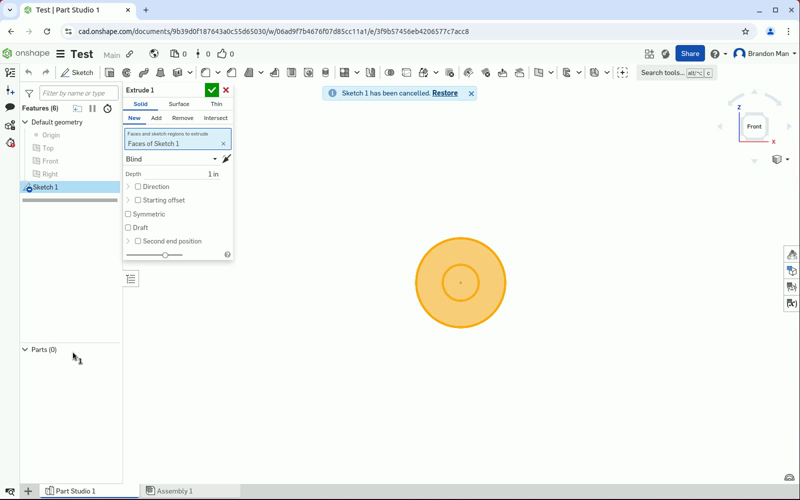
mouse_move(143, 106)
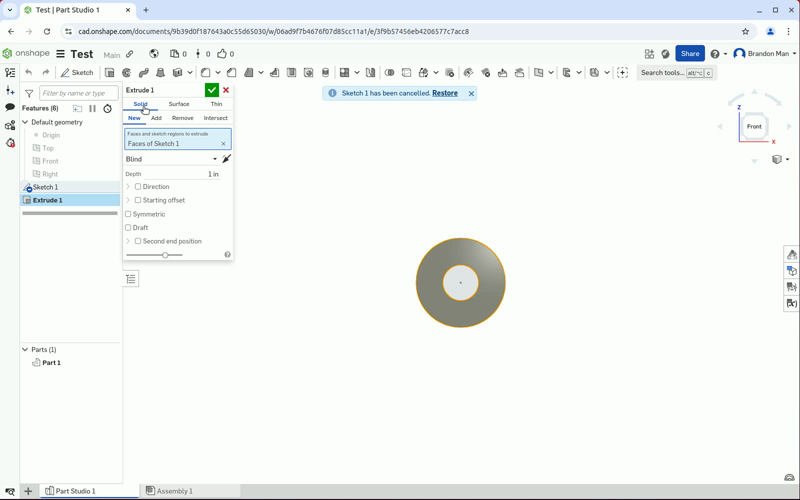
click(143, 106)
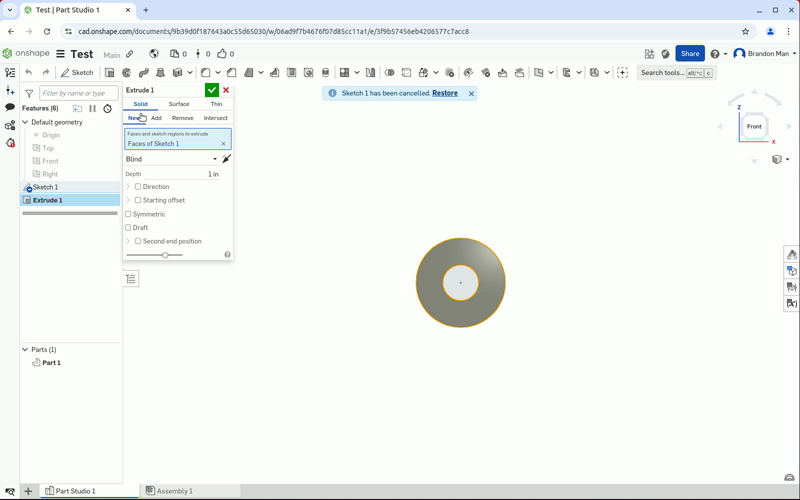
mouse_move(137, 120)
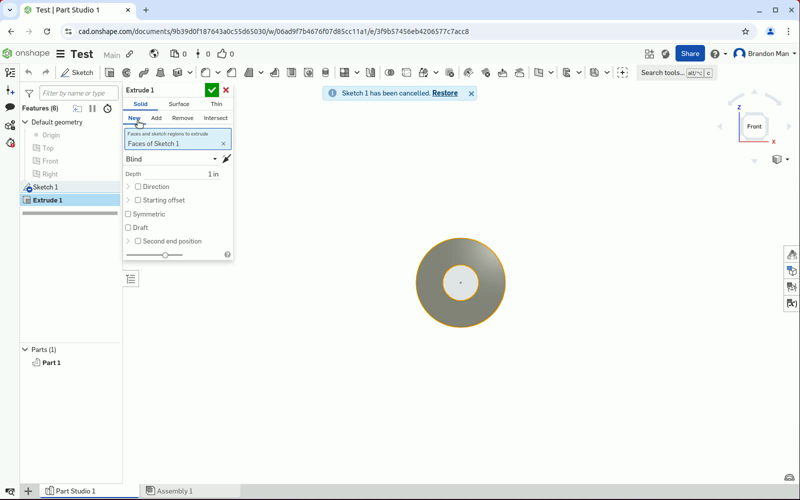
click(137, 120)
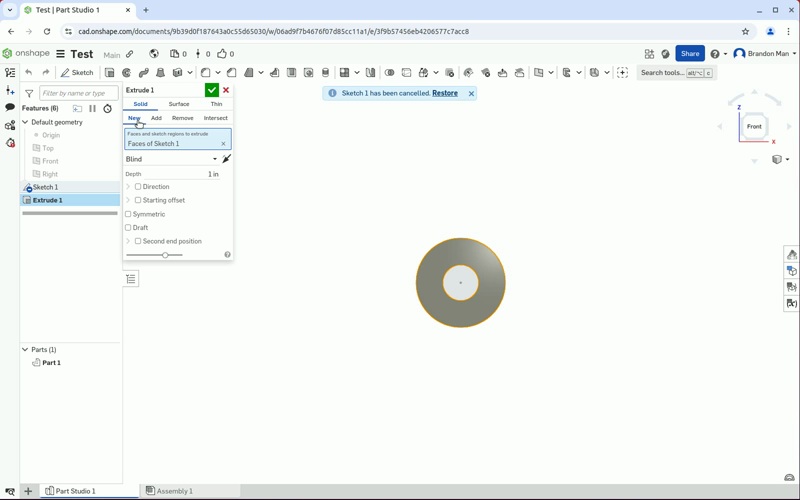
key(tab, 4)
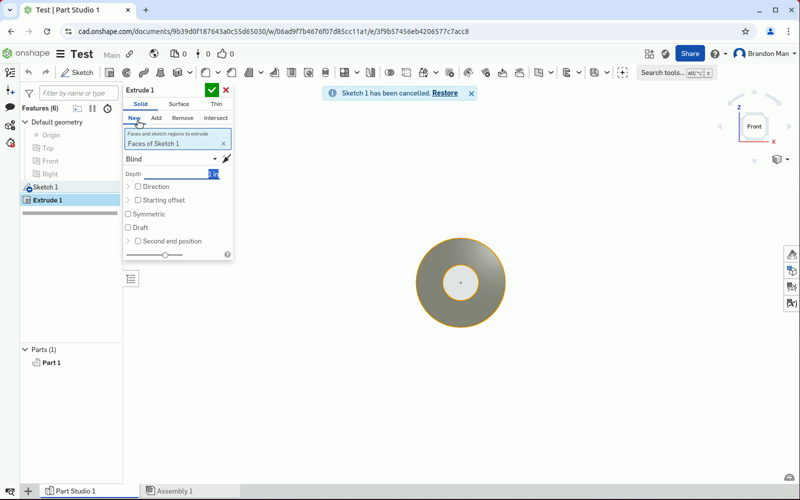
text(3.611)
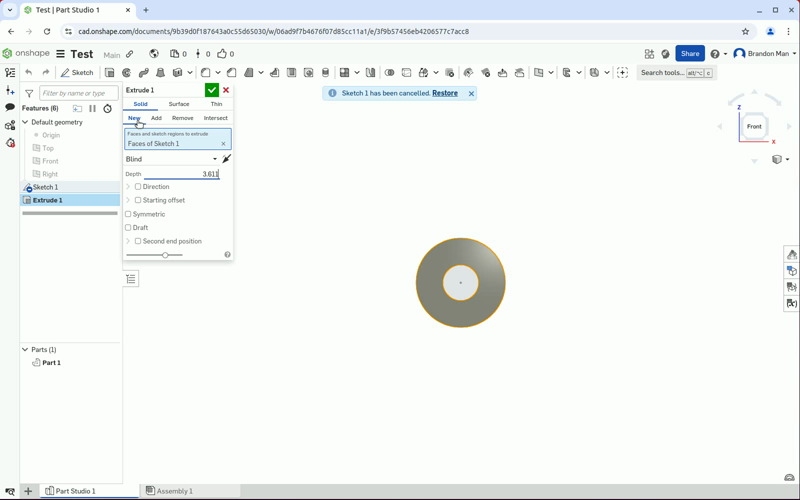
key(enter)
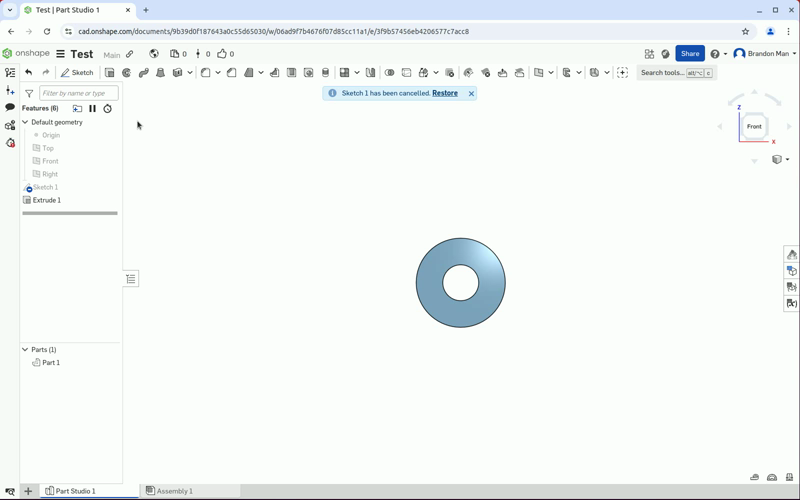
key(shift+h)
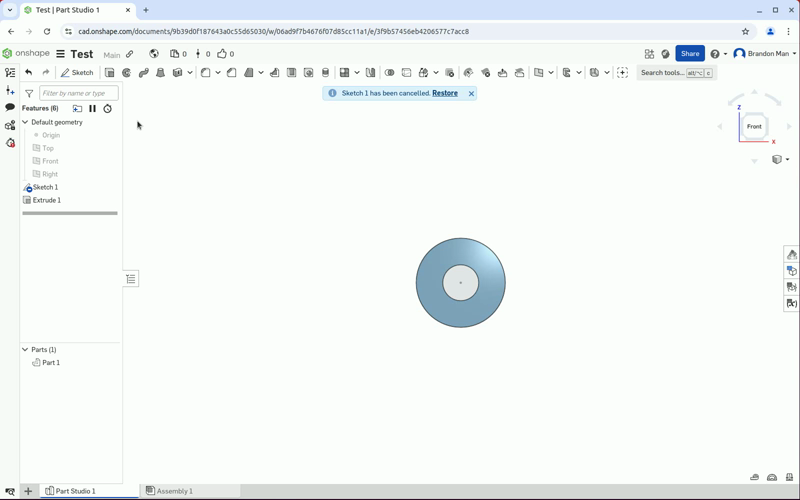
key(shift+h)
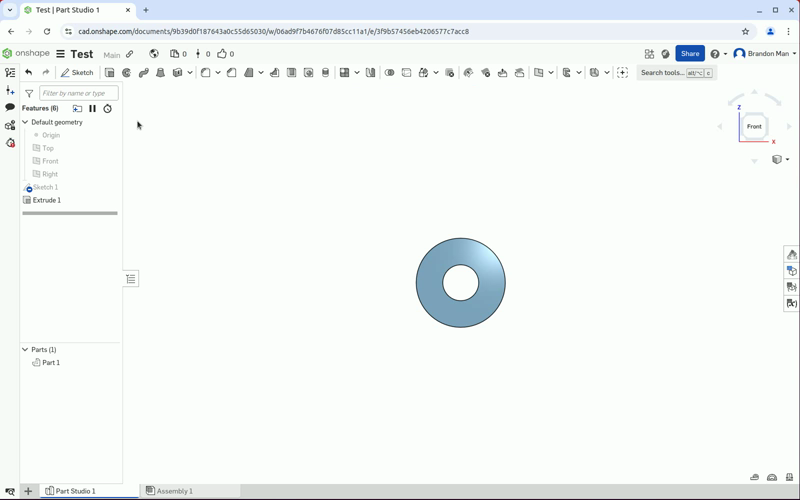
mouse_move(73, 189)
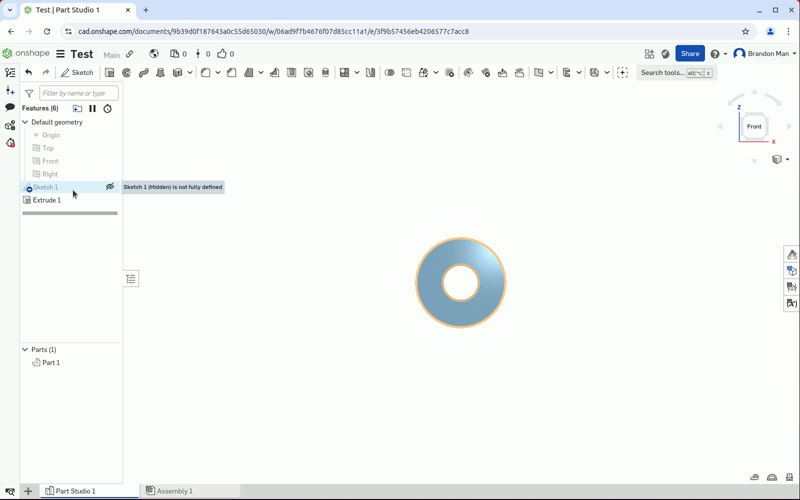
click(73, 189)
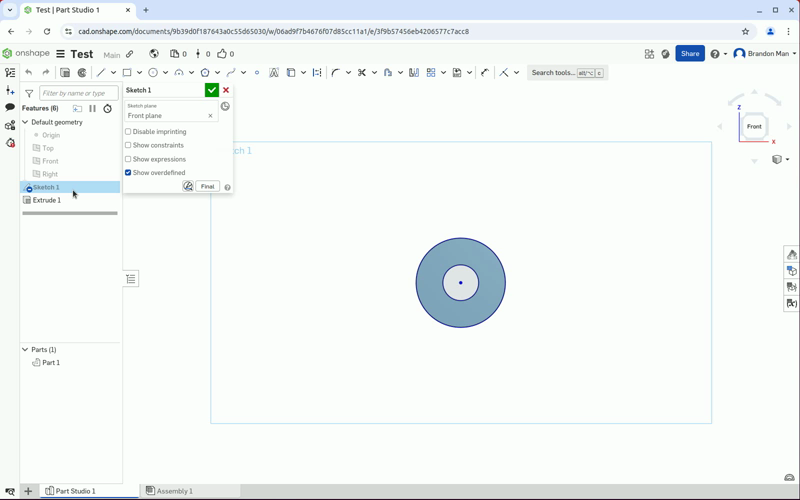
mouse_move(229, 92)
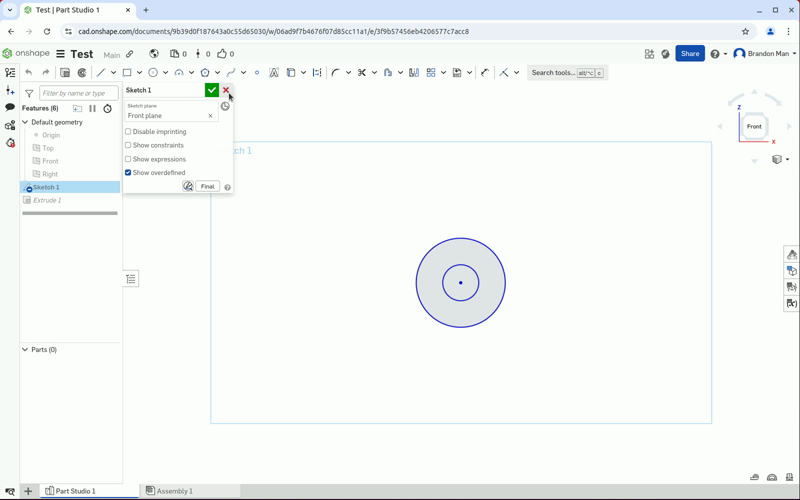
click(229, 92)
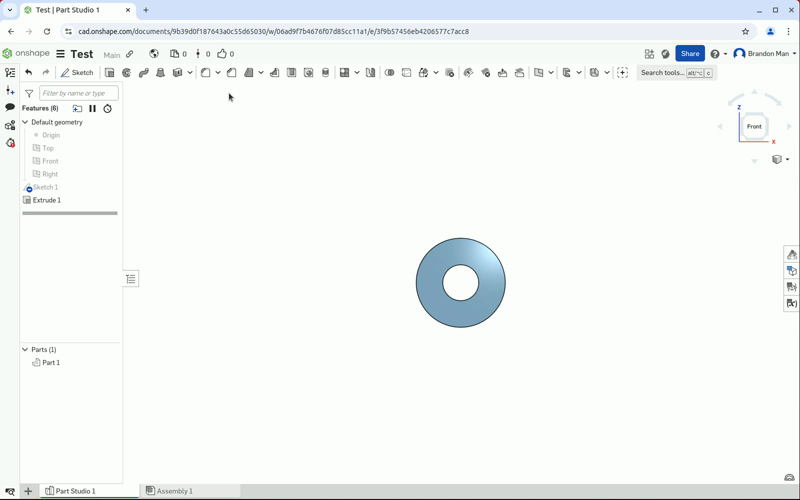
mouse_move(541, 75)
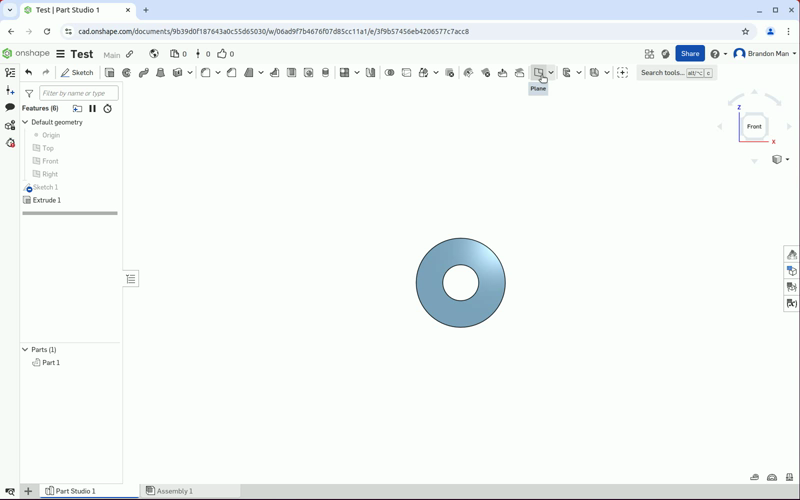
click(541, 75)
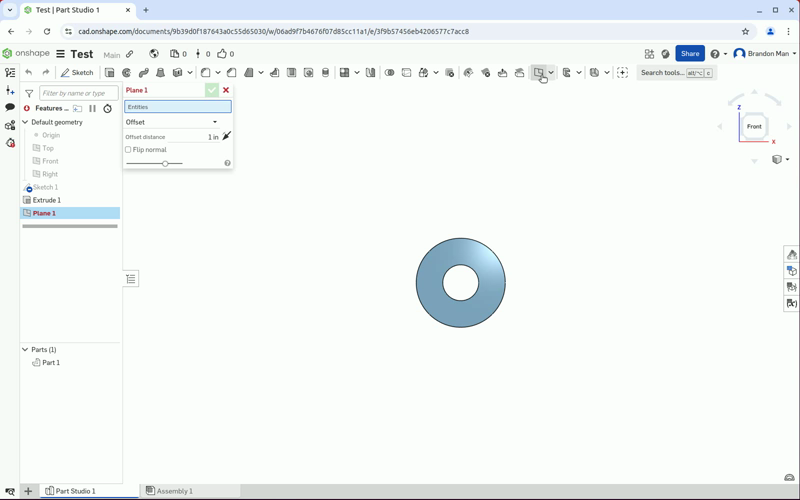
mouse_move(73, 163)
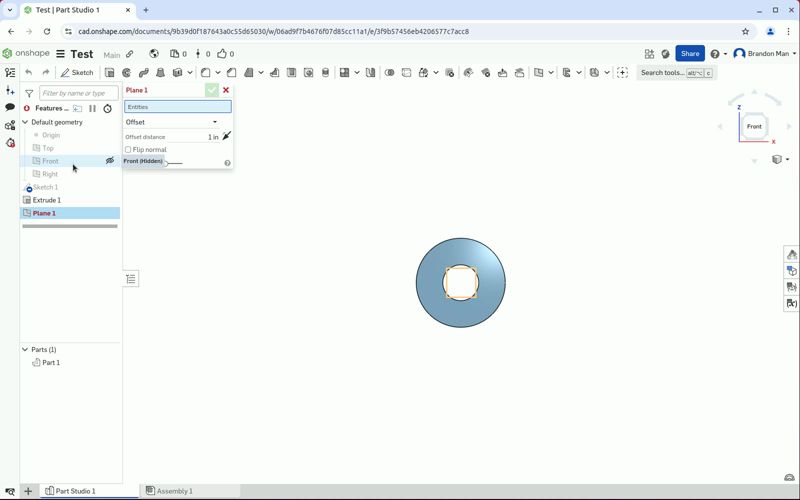
click(73, 163)
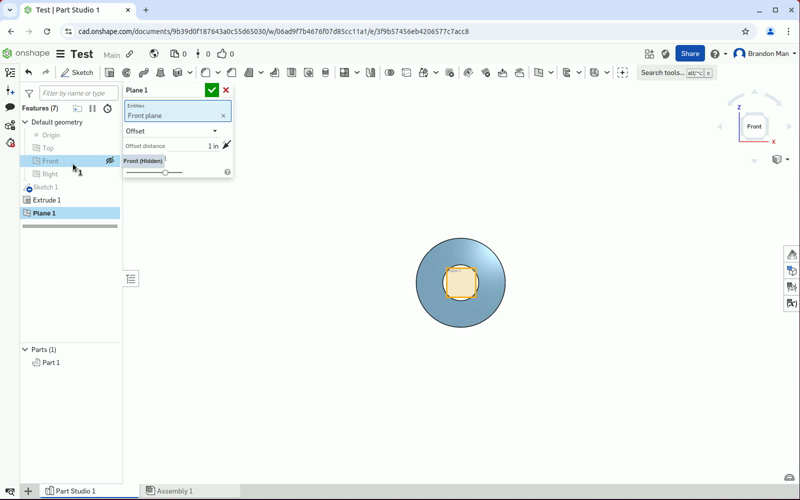
key(tab, 2)
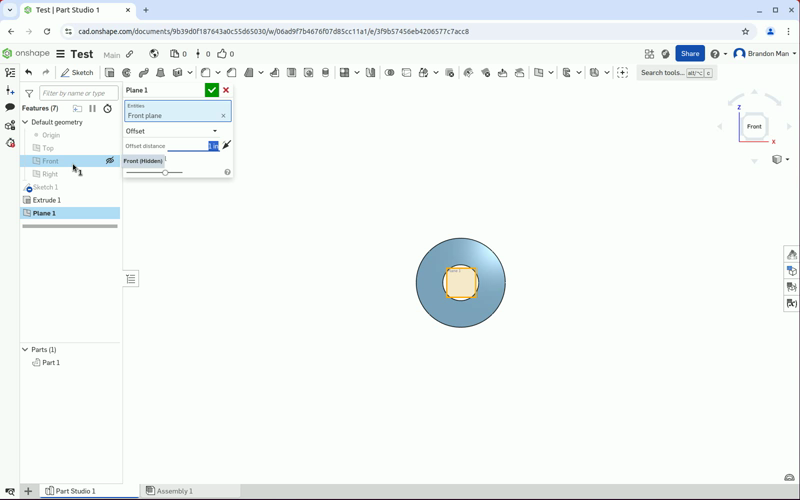
text(3.605)
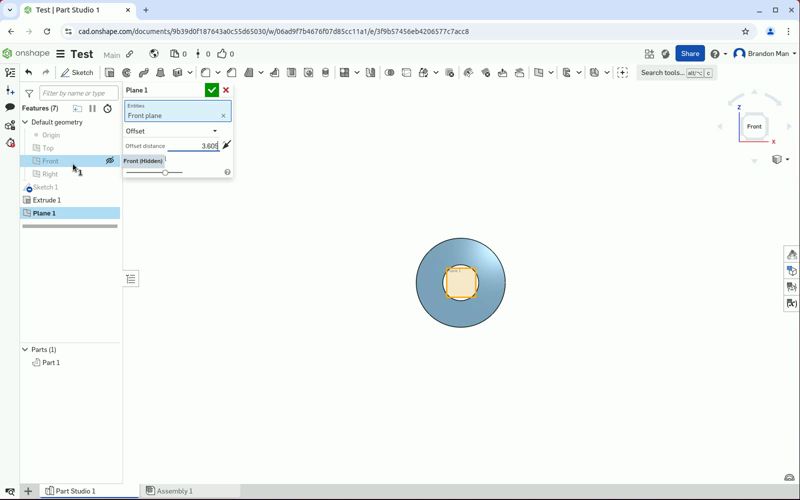
key(enter, 2)
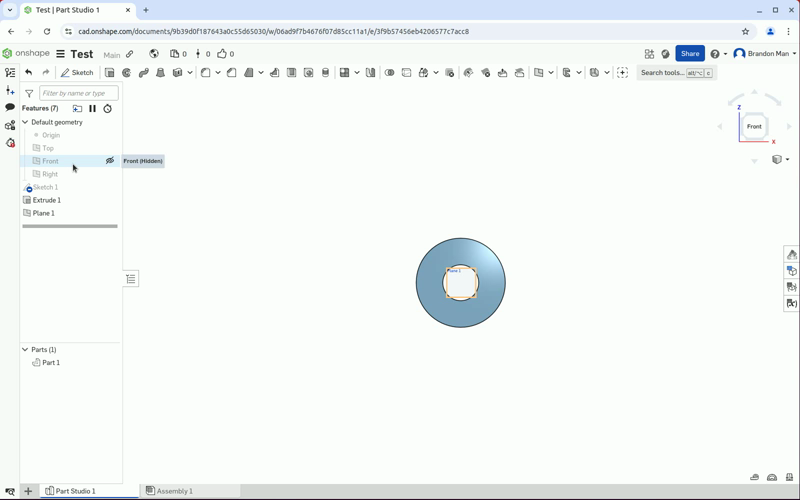
key(shift+s)
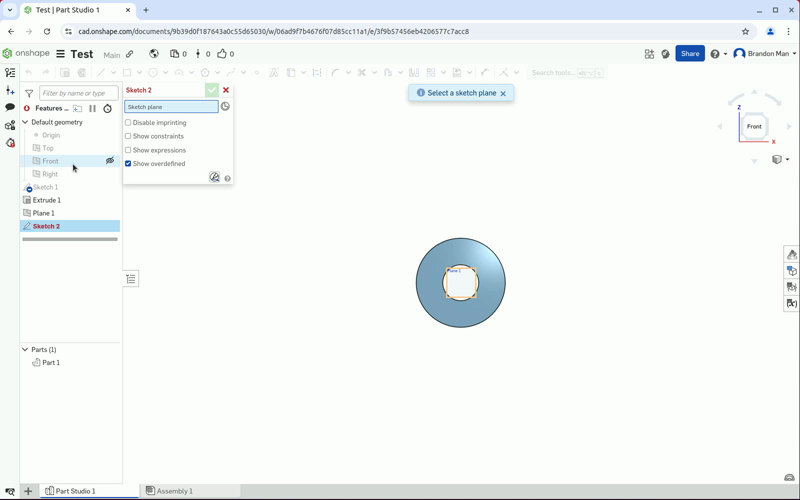
mouse_move(73, 215)
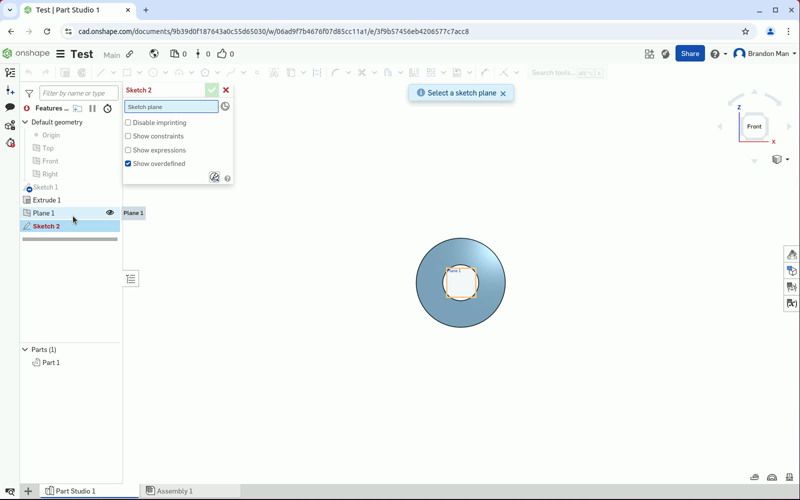
click(73, 215)
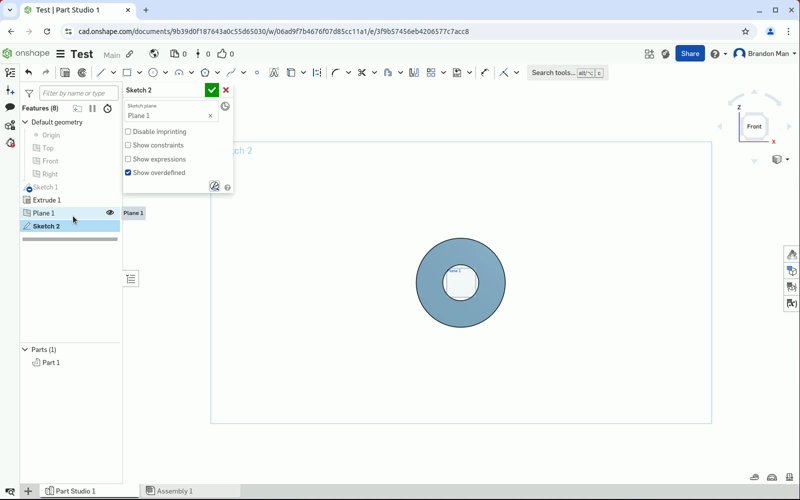
mouse_move(73, 352)
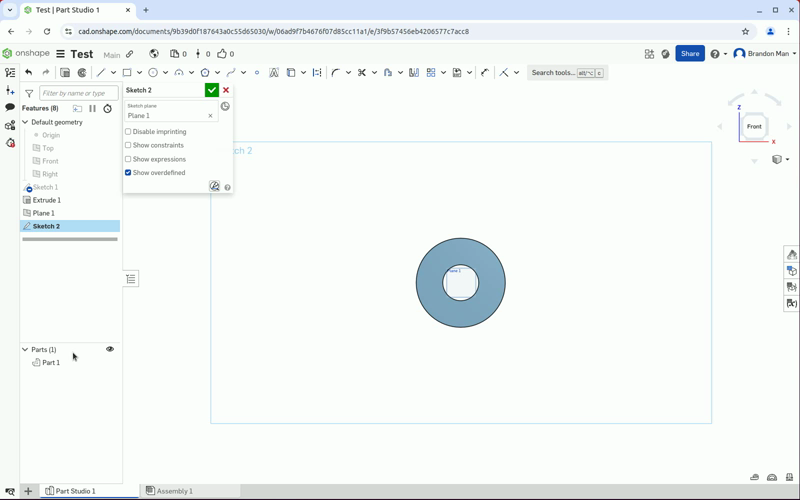
key(y)
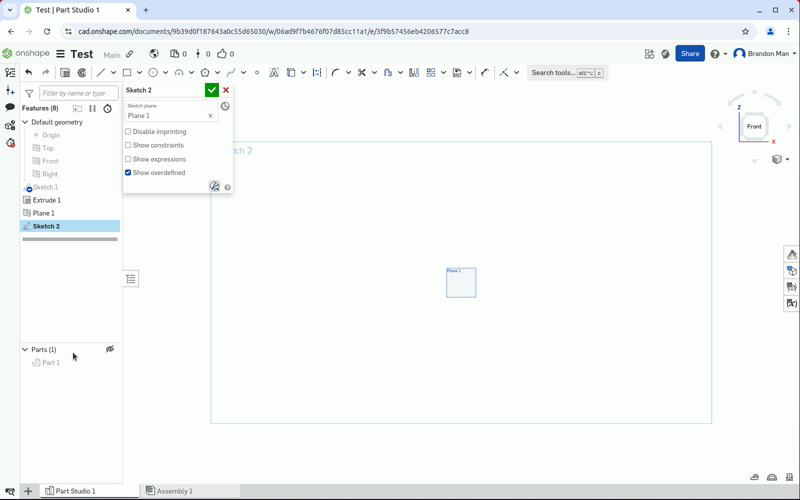
key(c)
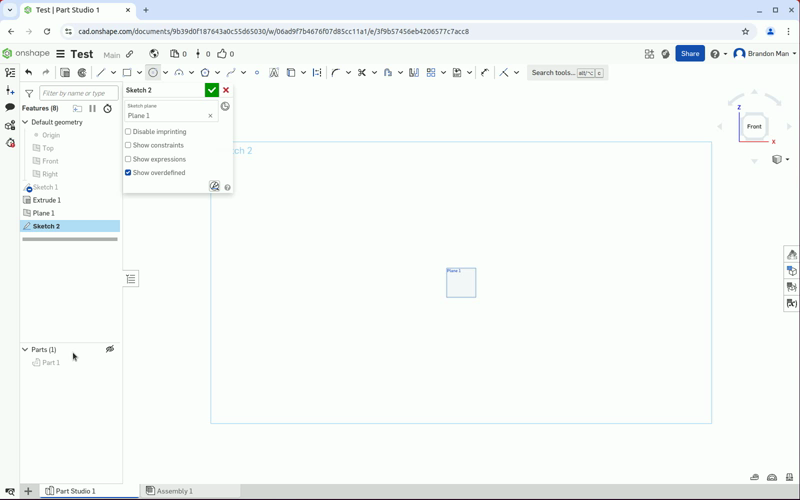
key_down(shift)
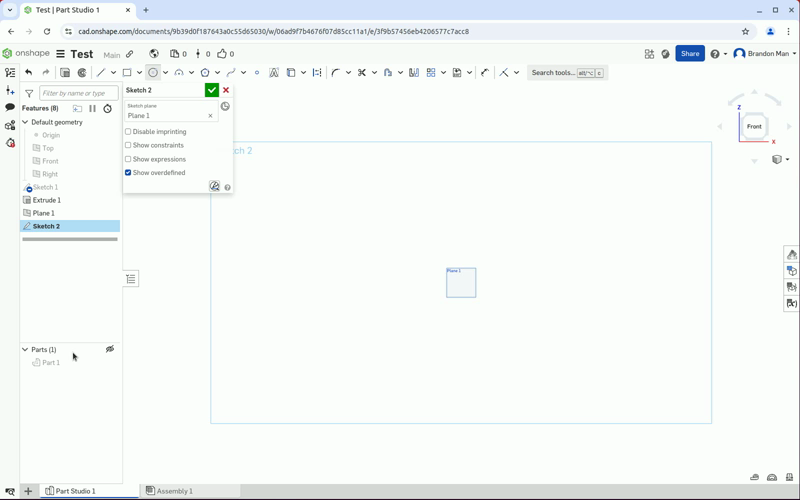
mouse_move(460, 282)
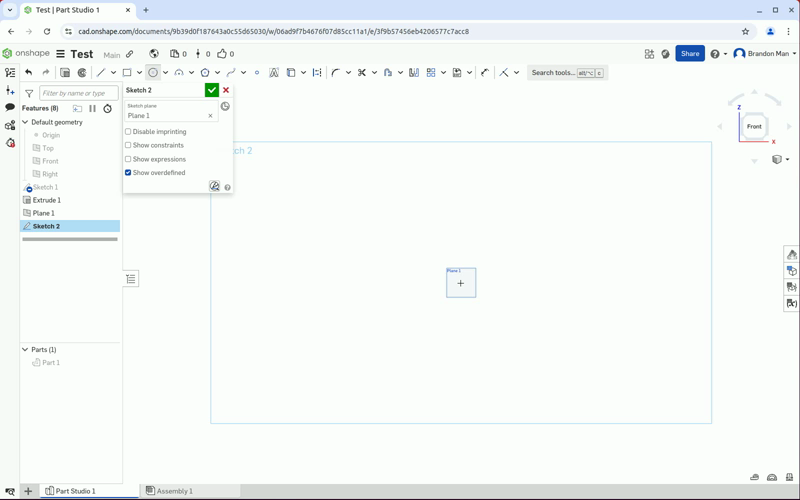
click(460, 282)
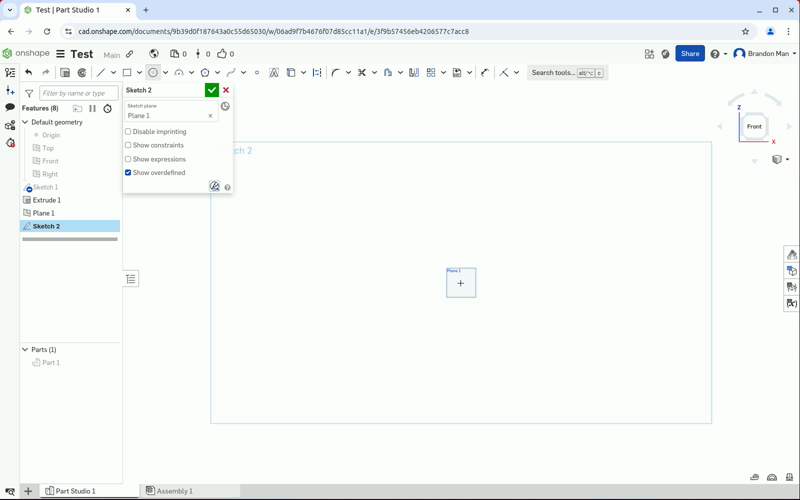
key_up(shift)
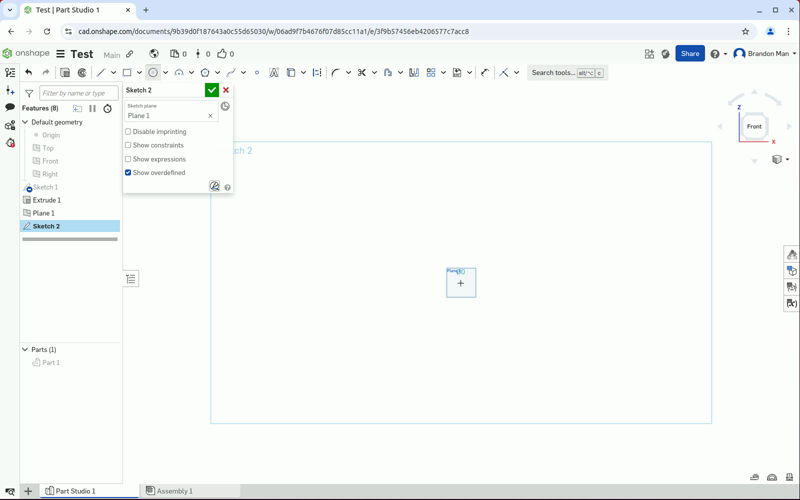
mouse_move(492, 282)
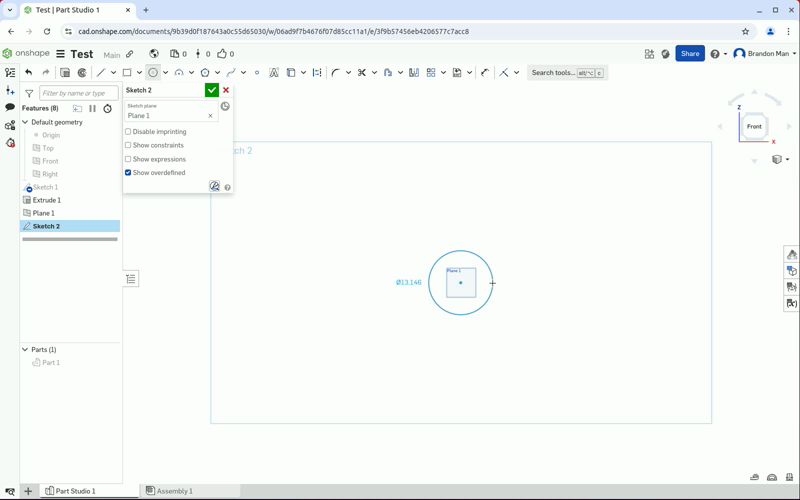
click(492, 282)
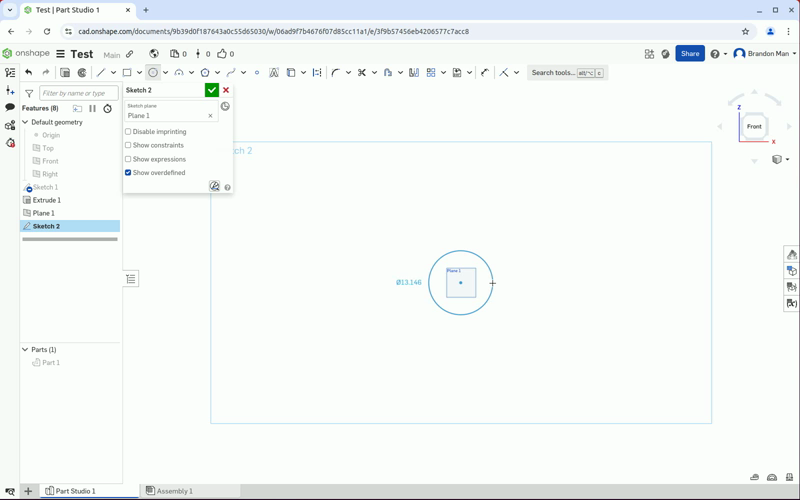
key(esc)
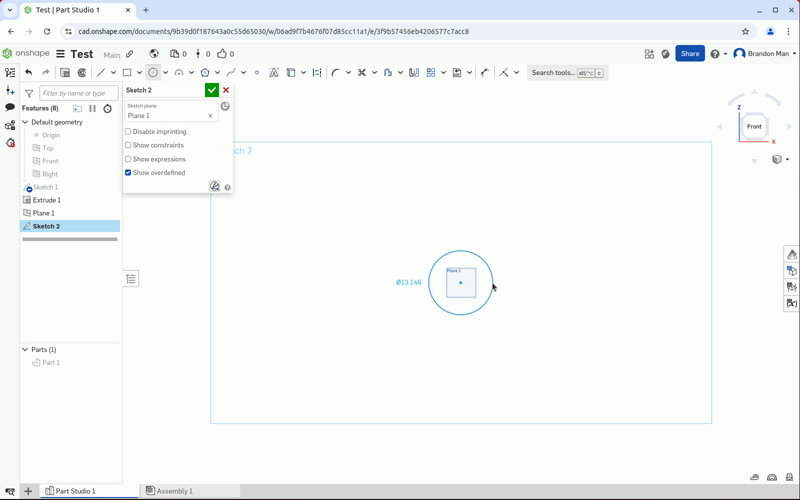
key(c)
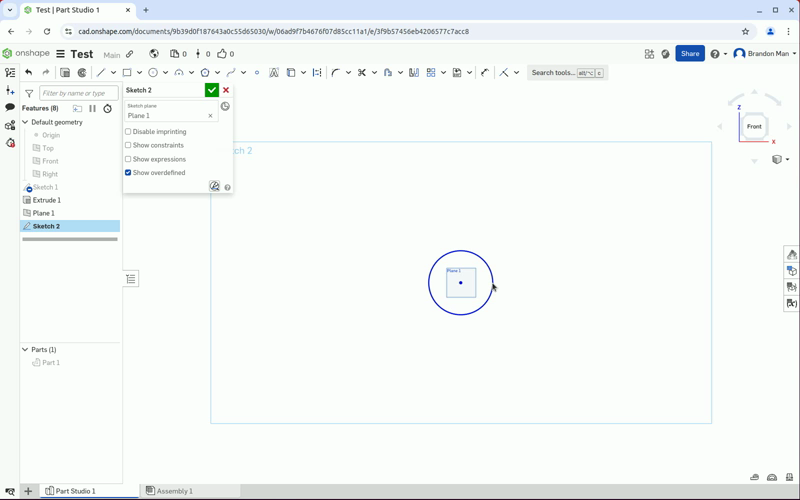
key_down(shift)
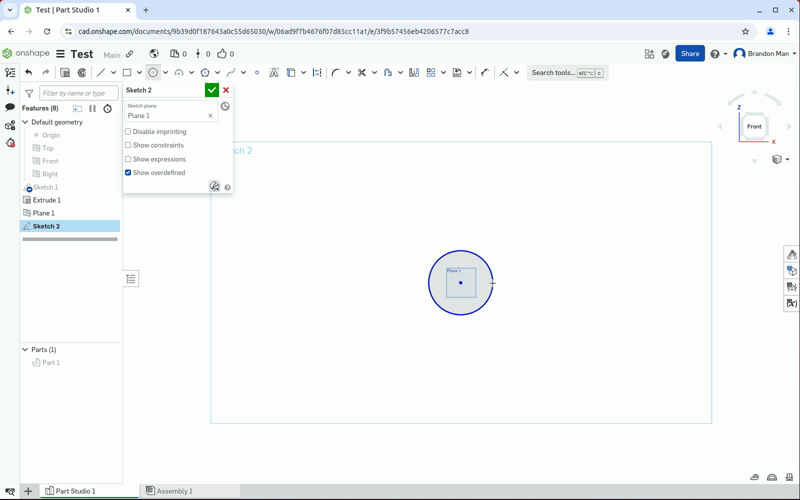
mouse_move(460, 282)
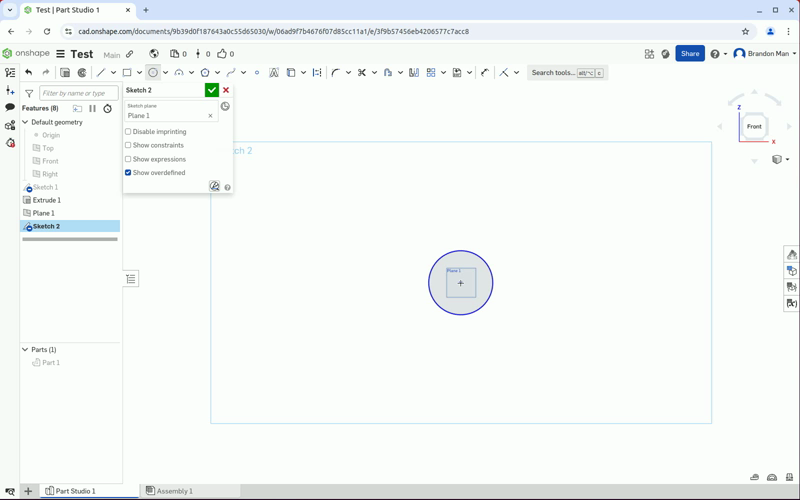
click(460, 282)
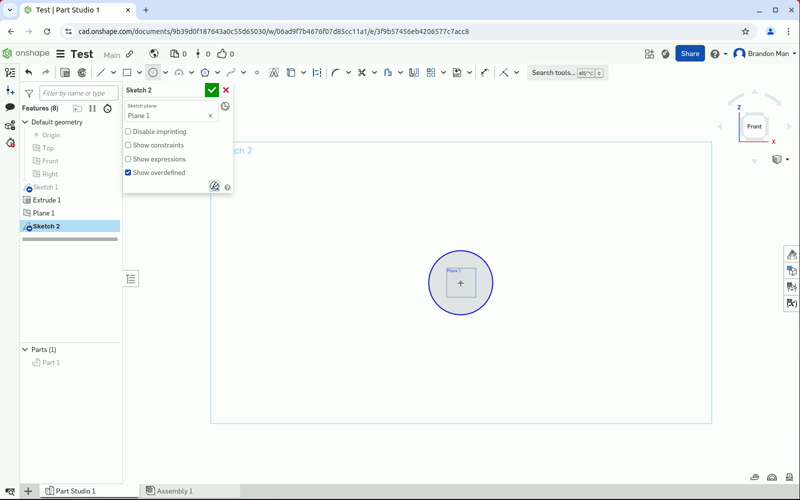
key_up(shift)
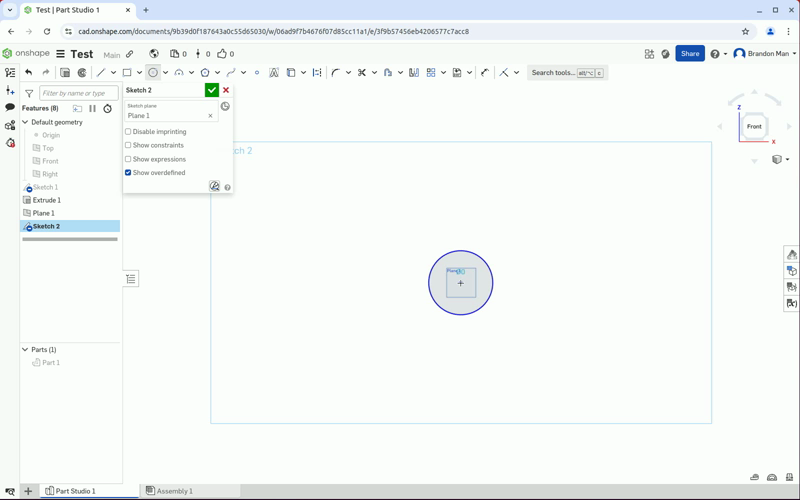
mouse_move(478, 282)
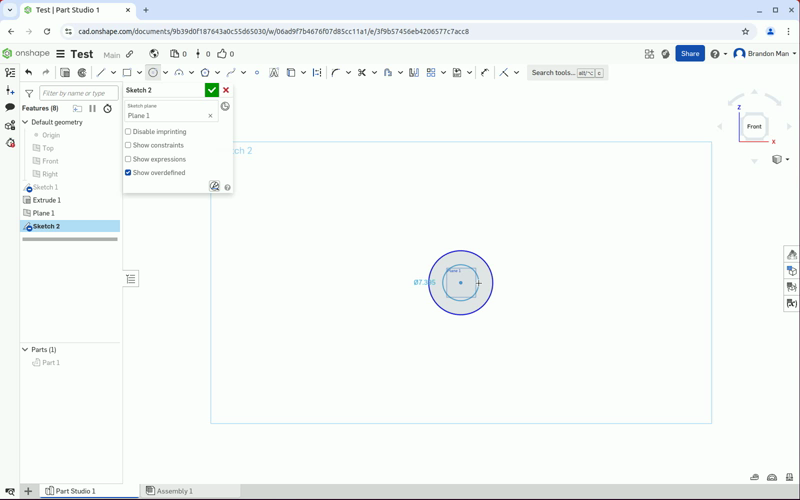
click(478, 282)
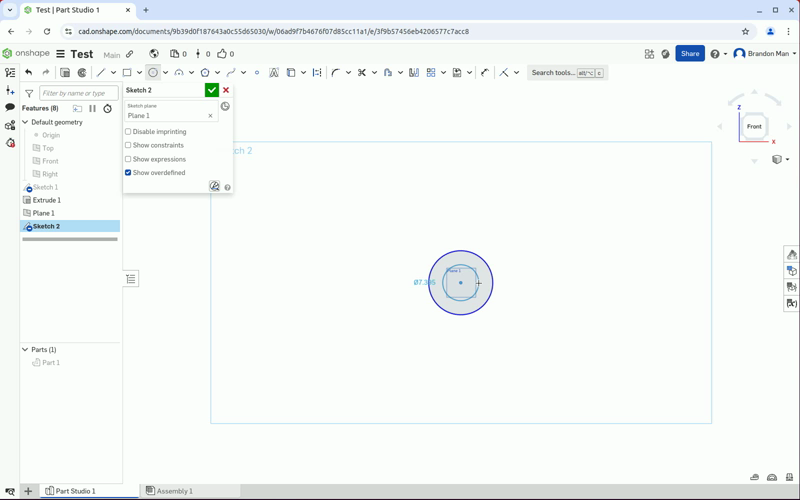
key(esc)
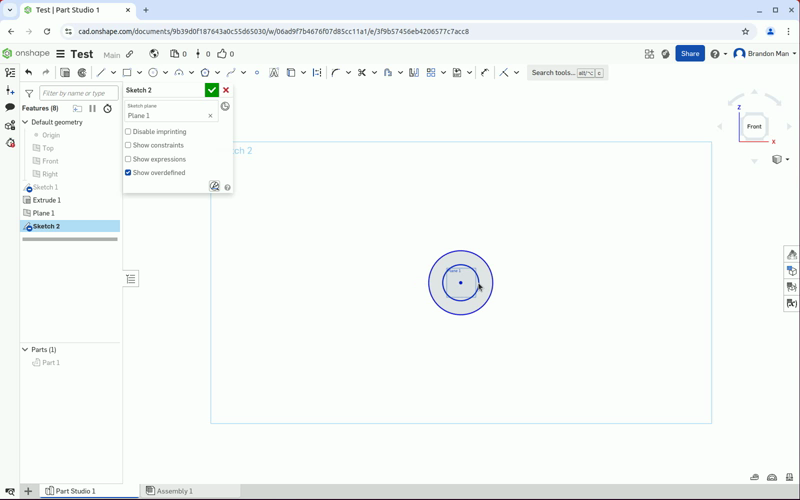
mouse_move(451, 312)
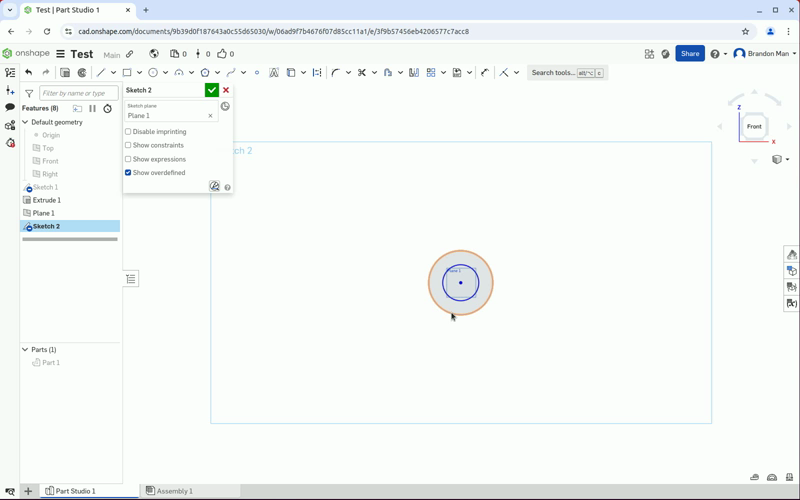
click(451, 312)
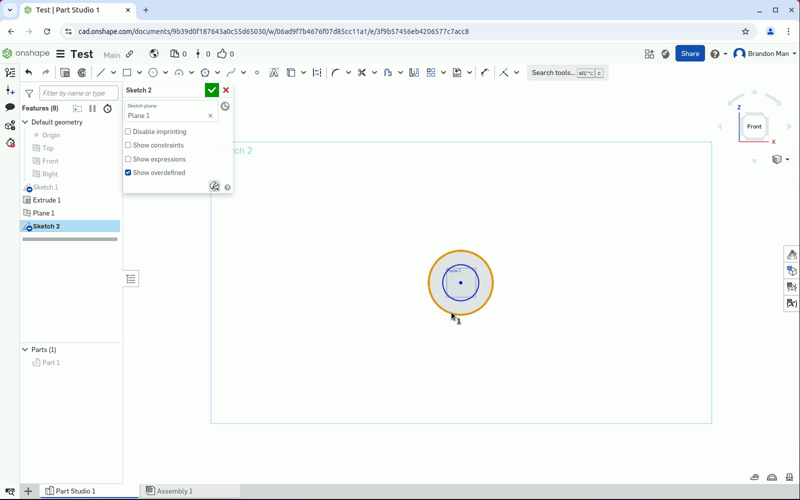
mouse_move(73, 352)
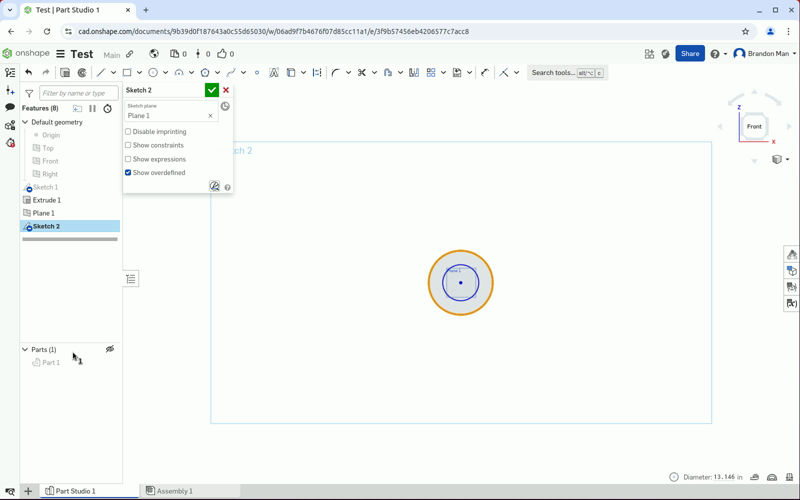
key(shift+y)
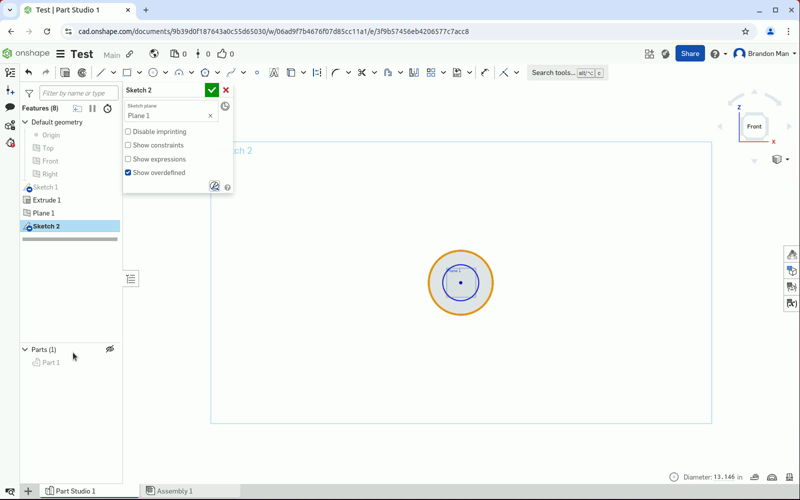
key(shift+e)
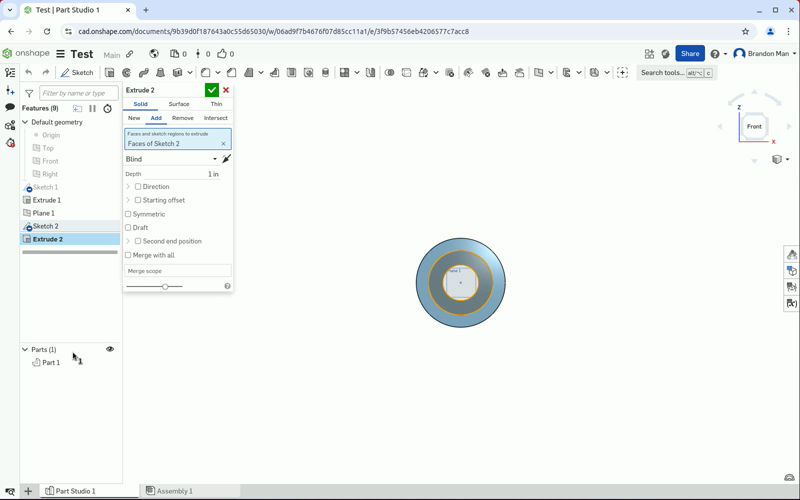
mouse_move(143, 106)
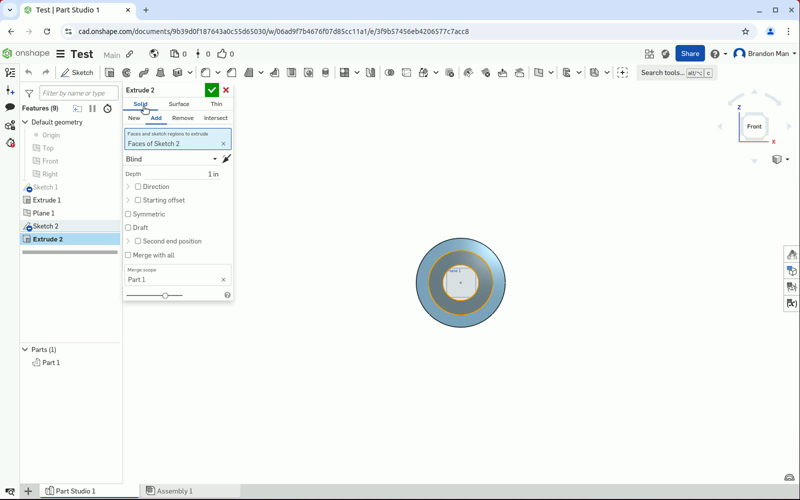
click(143, 106)
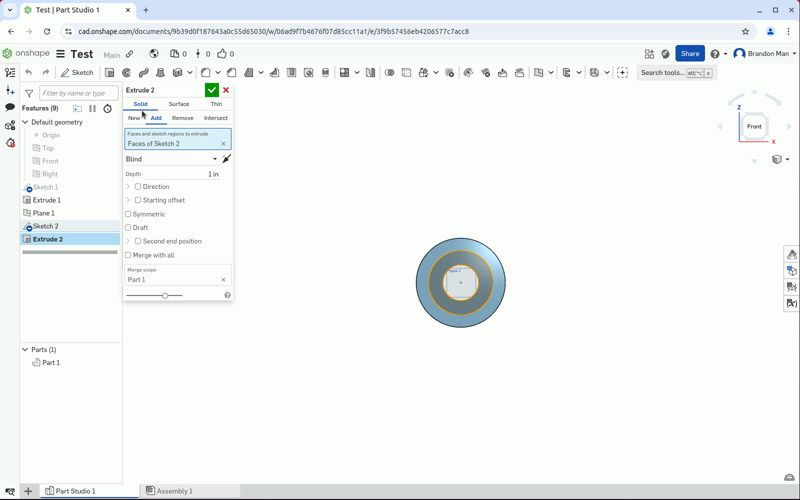
mouse_move(137, 120)
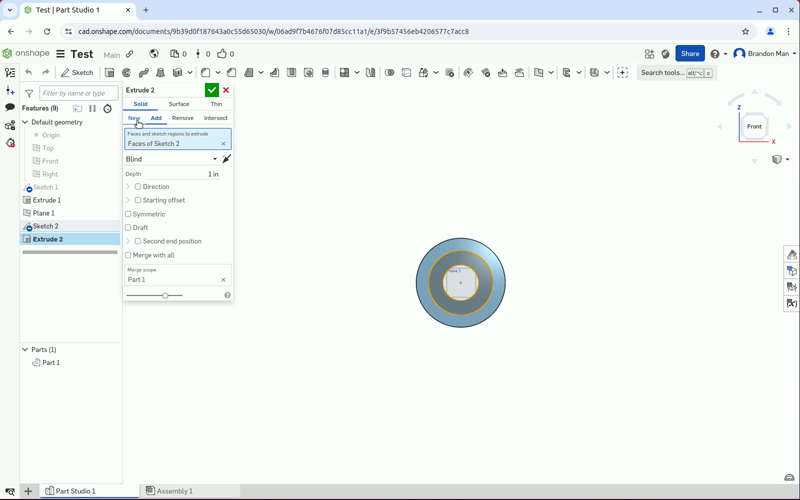
click(137, 120)
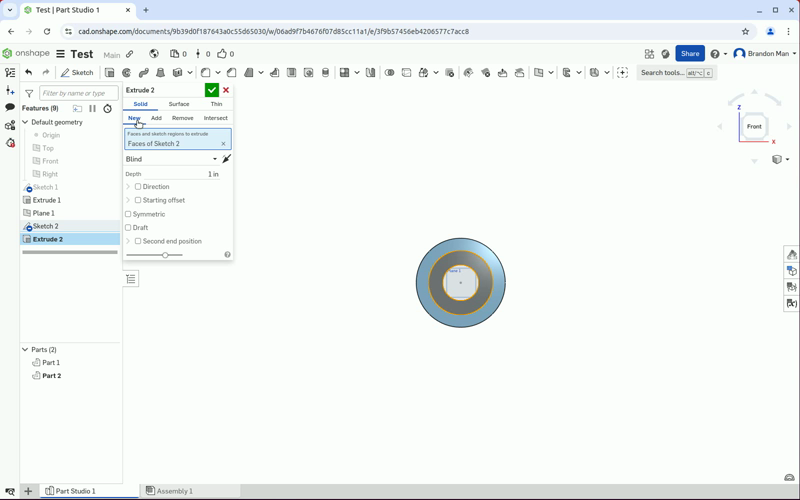
key(tab, 4)
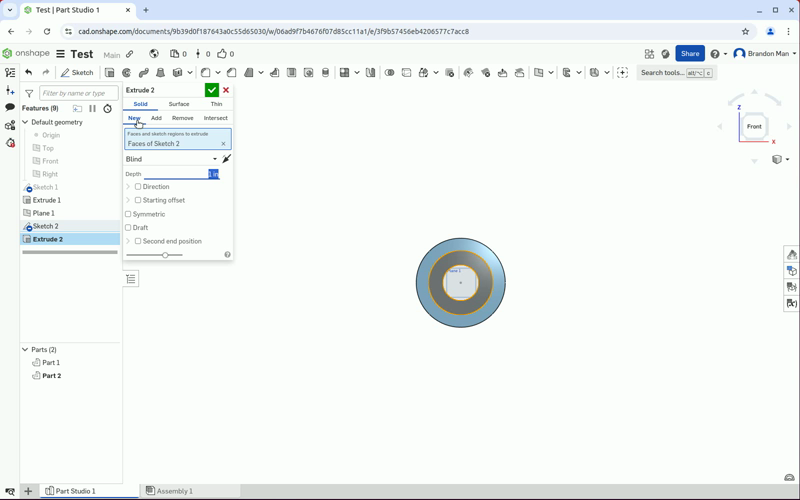
text(1.204)
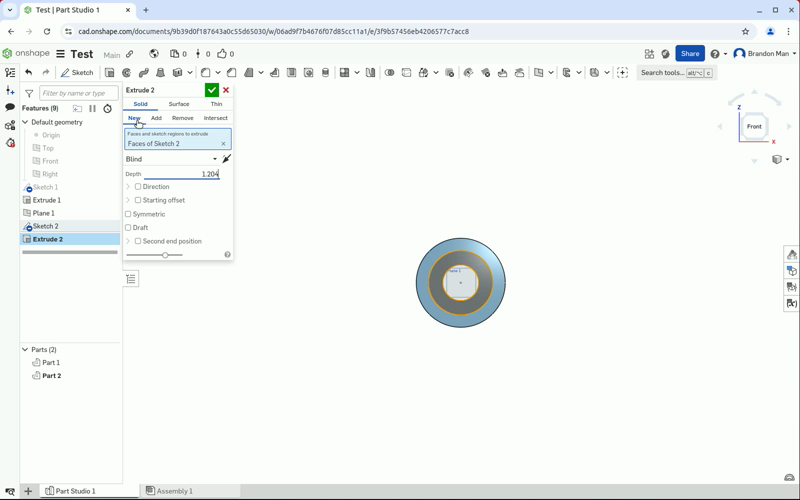
key(enter)
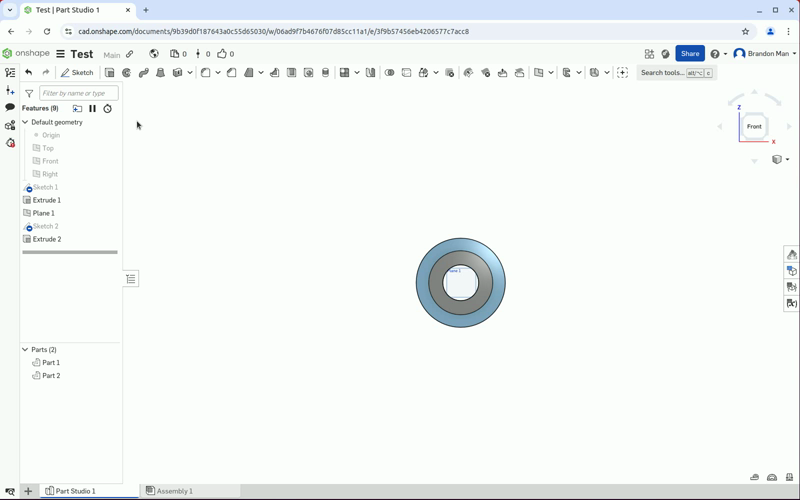
key(shift+h)
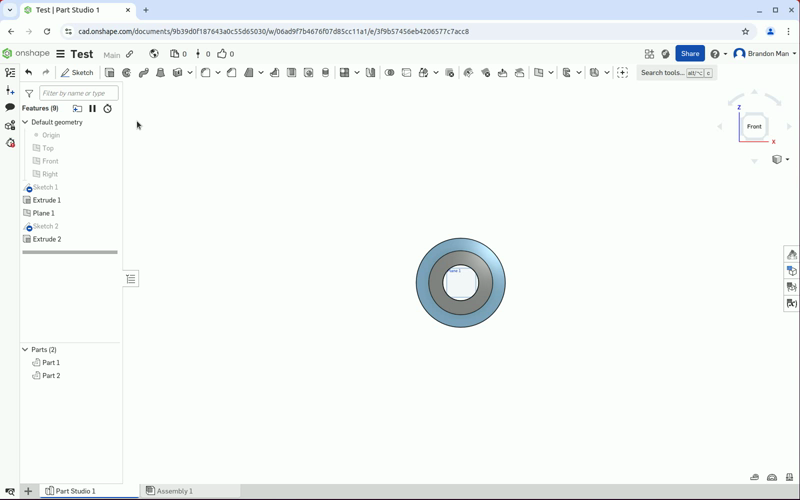
key(shift+h)
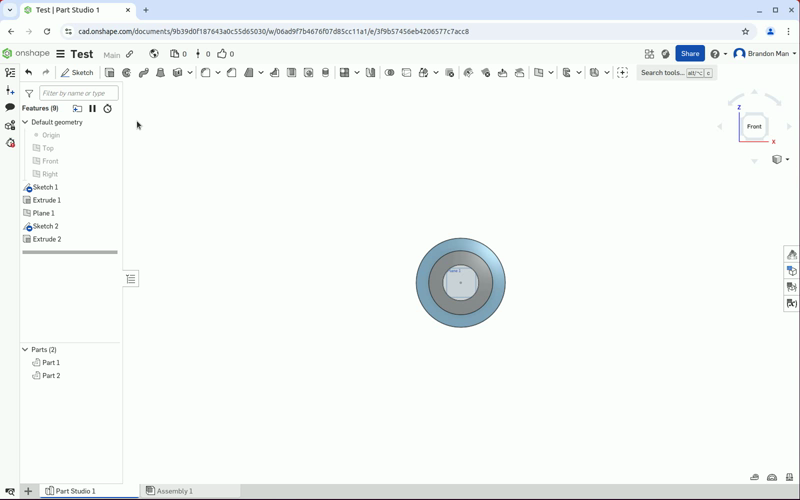
key(shift+7)
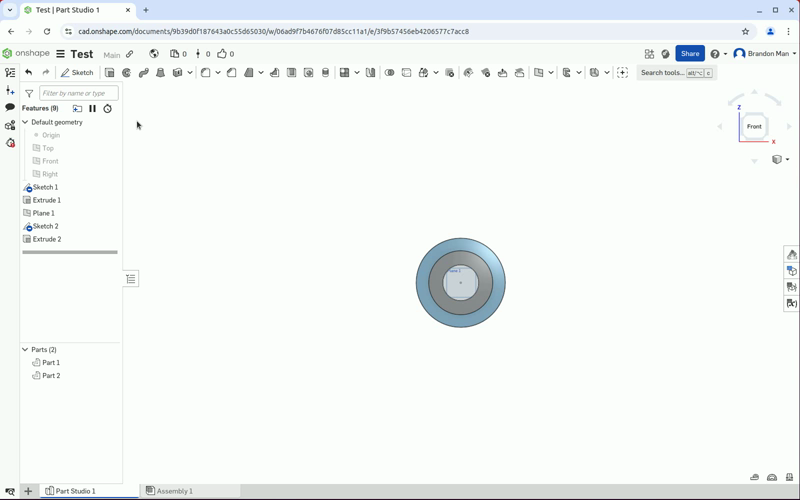
key(left, 2)
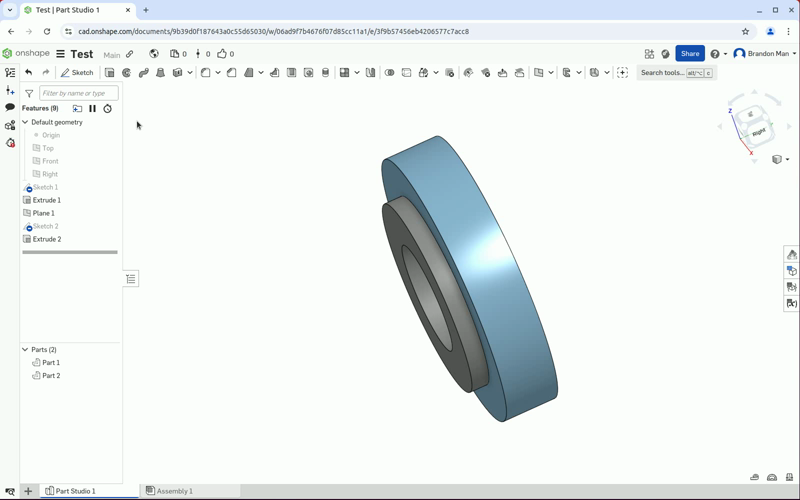
key(down, 2)
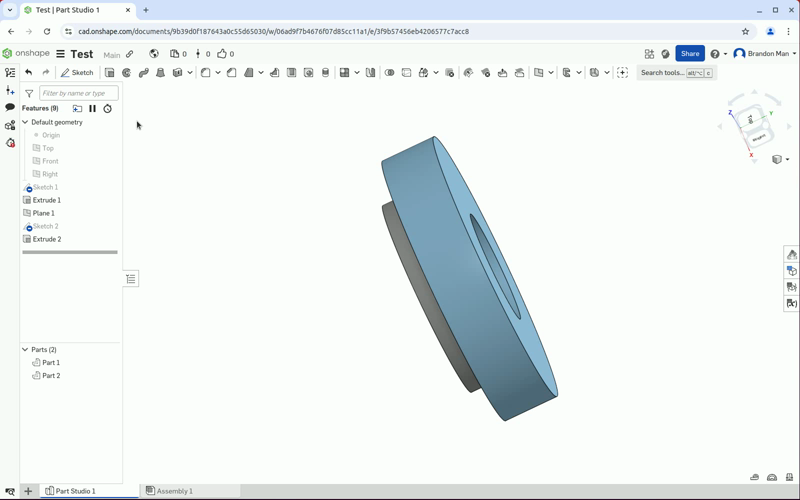
key(up, 2)
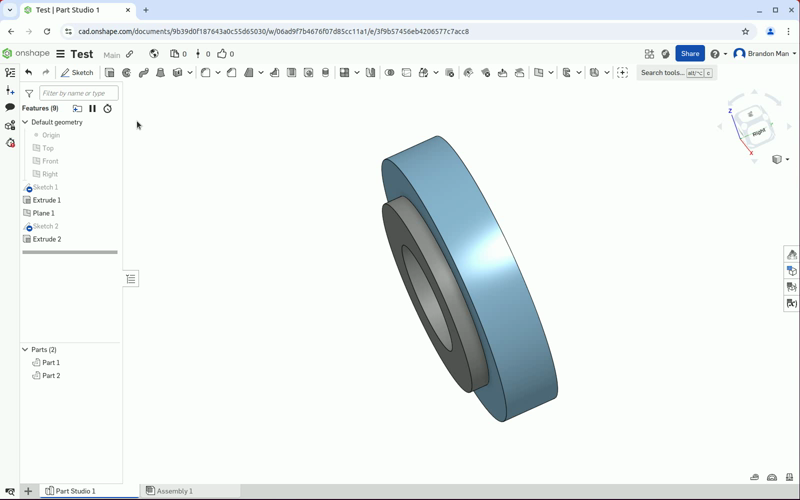
key(right, 2)
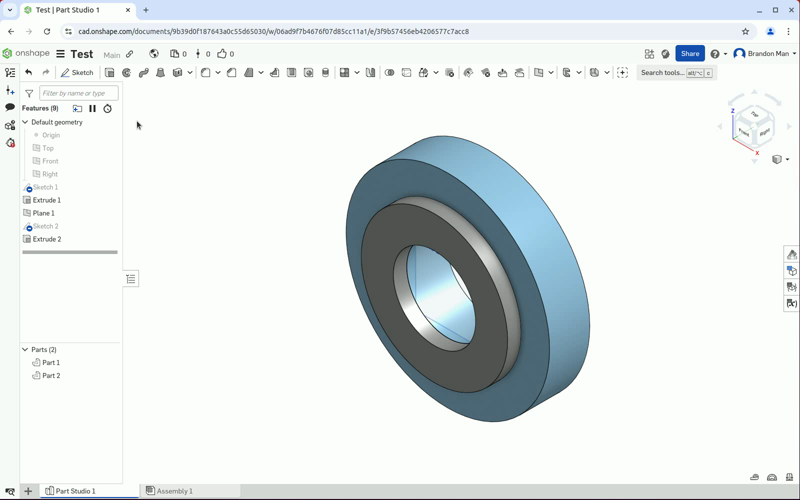
mouse_move(73, 189)
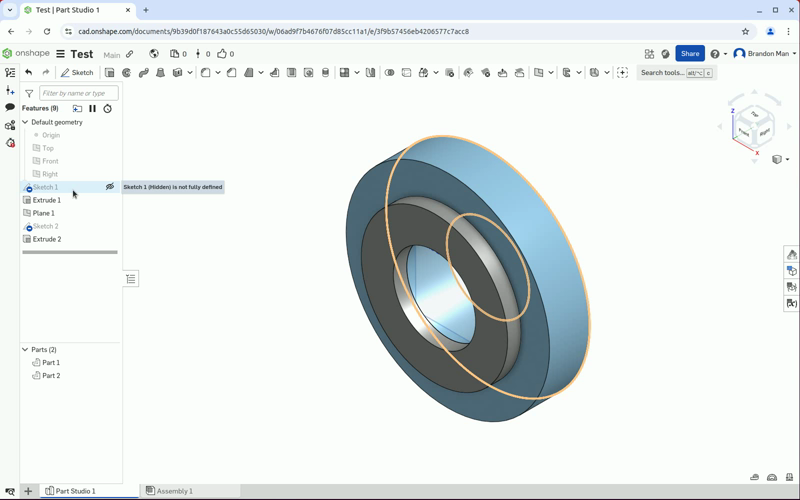
click(73, 189)